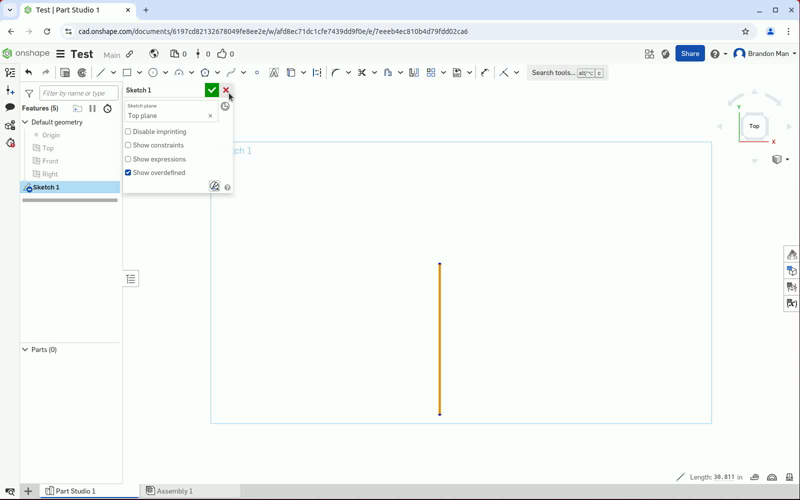
key(shift+h)
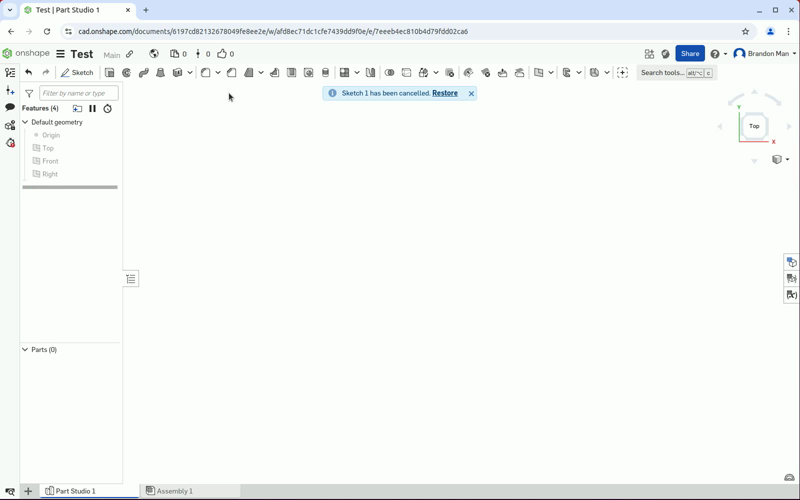
mouse_move(73, 352)
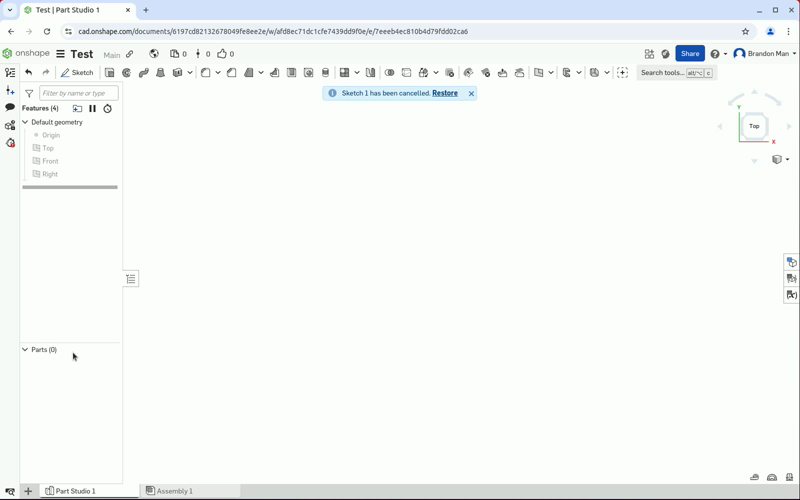
key(y)
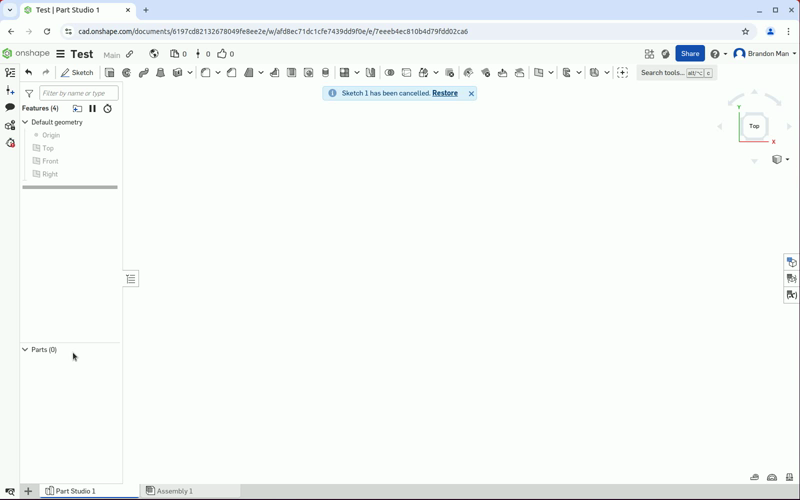
key(shift+p)
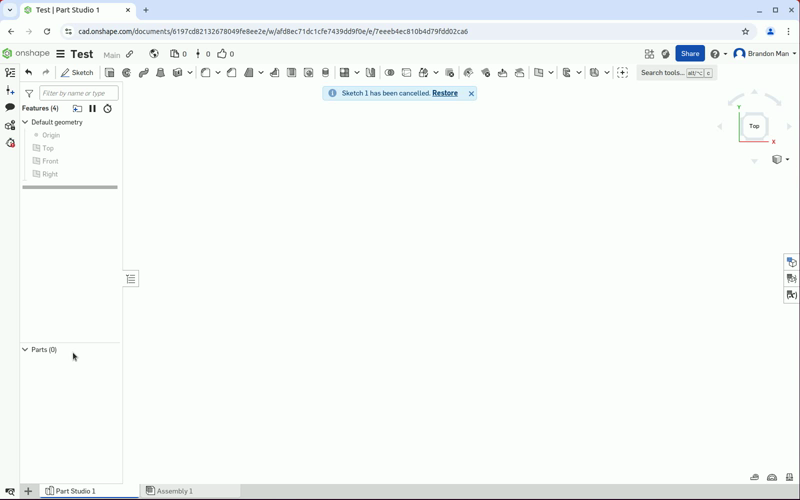
key(space)
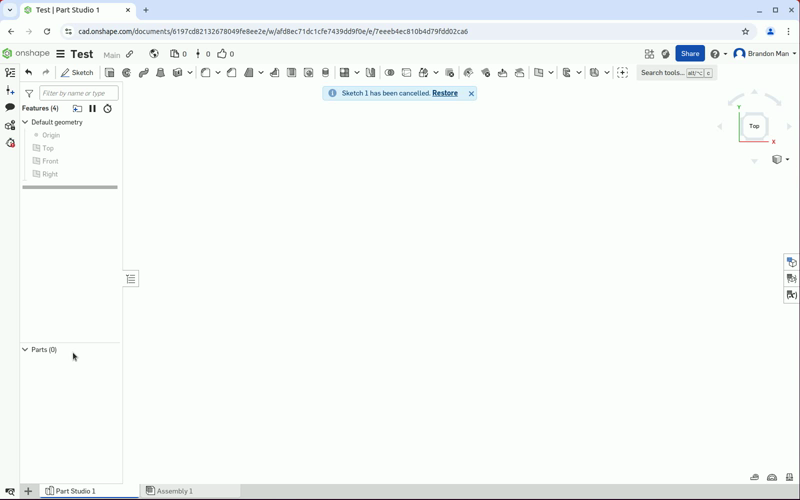
key_down(shift)
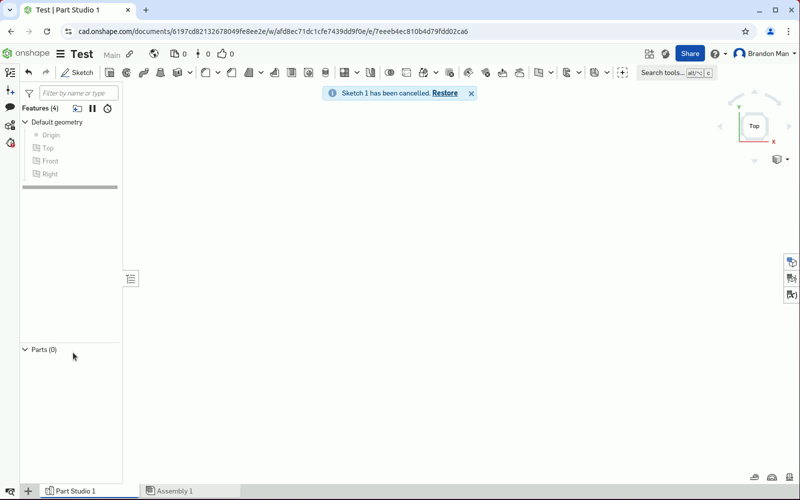
key(up)
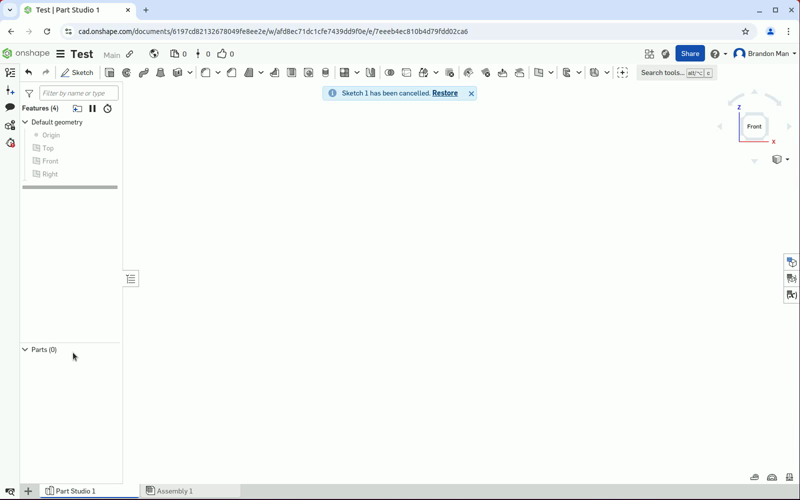
key_up(shift)
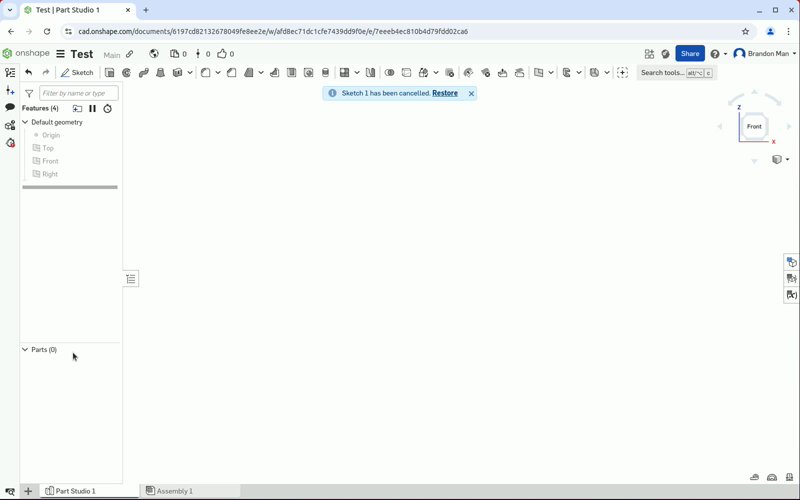
mouse_move(73, 352)
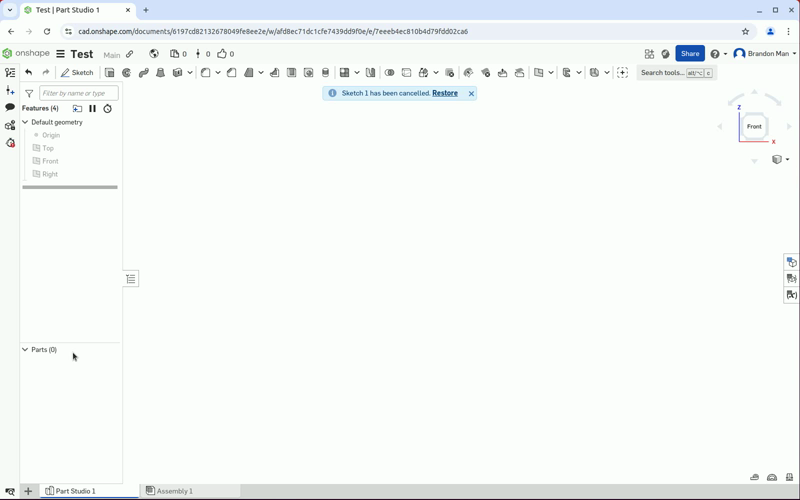
key(shift+y)
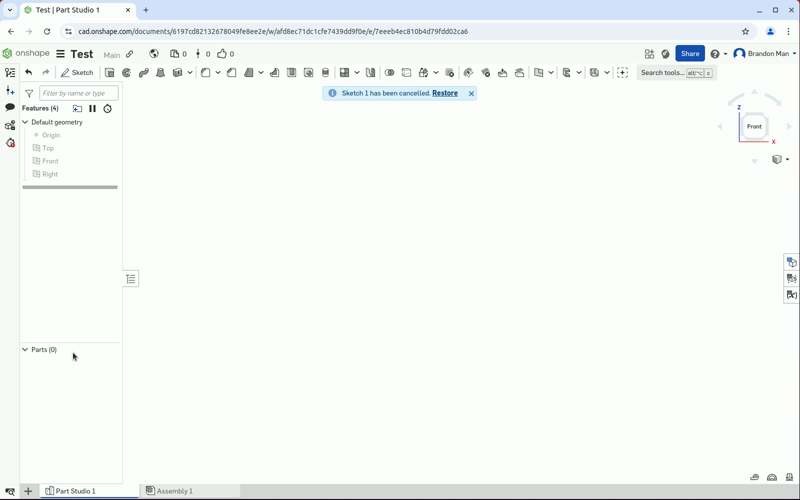
key(shift+s)
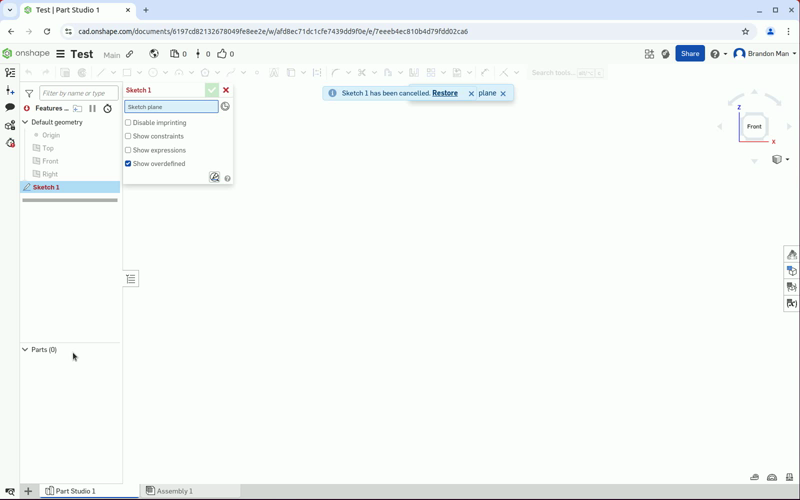
mouse_move(73, 163)
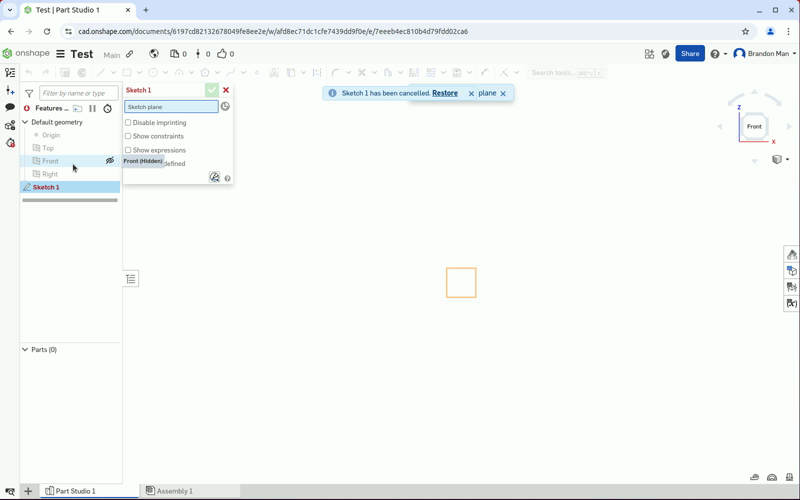
click(73, 163)
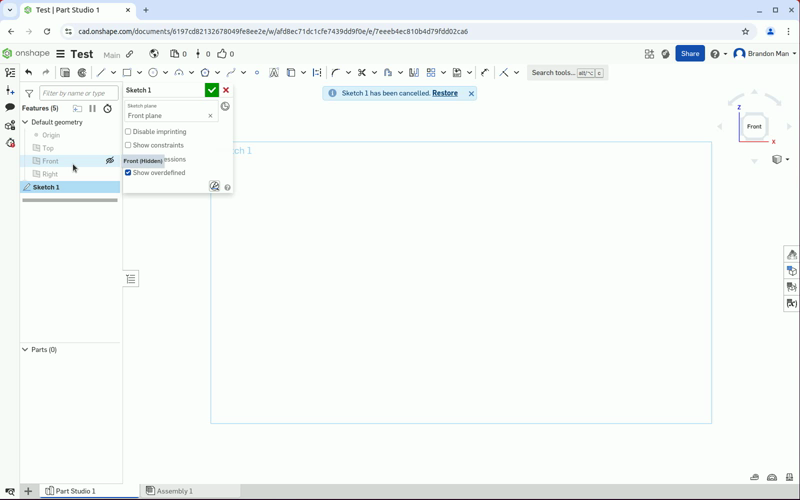
mouse_move(73, 352)
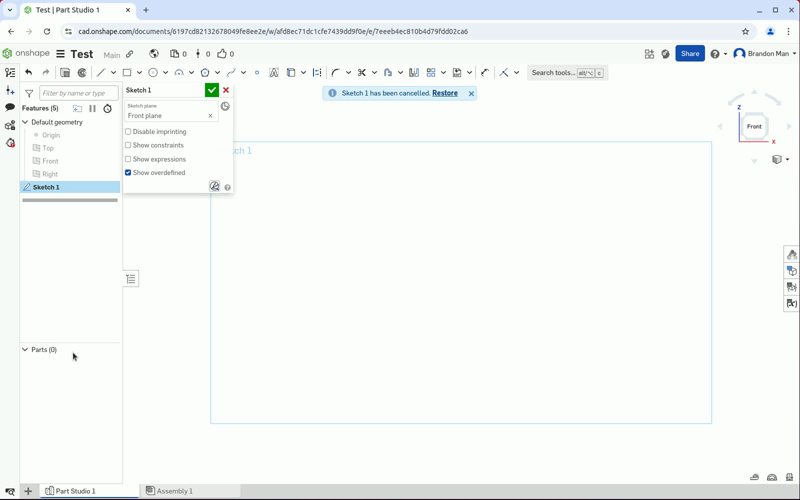
key(y)
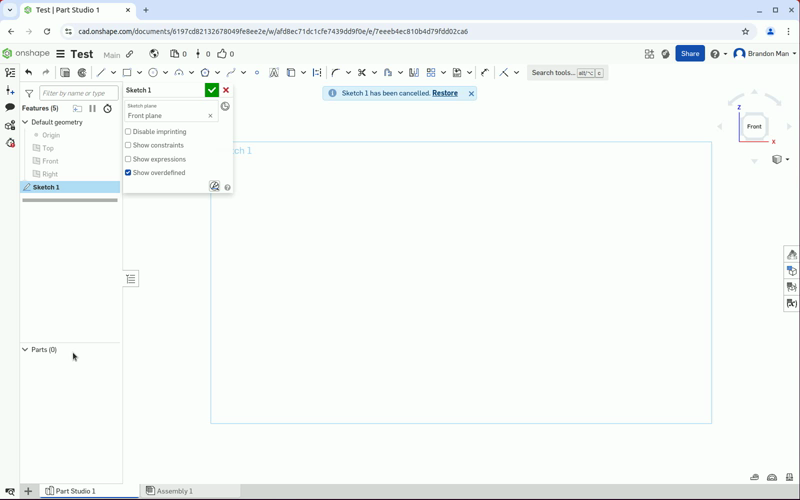
key(l)
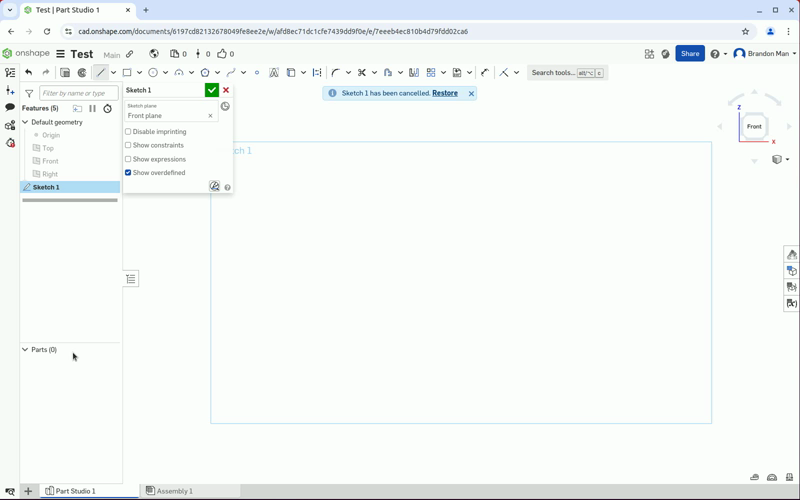
key_down(shift)
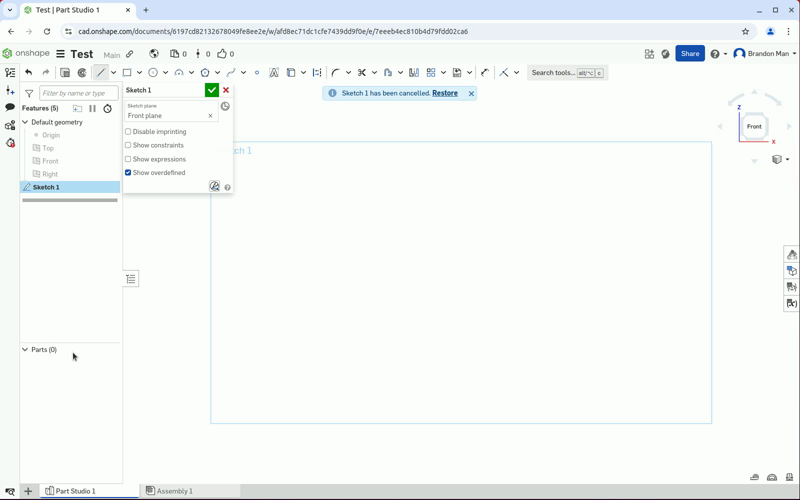
mouse_move(348, 321)
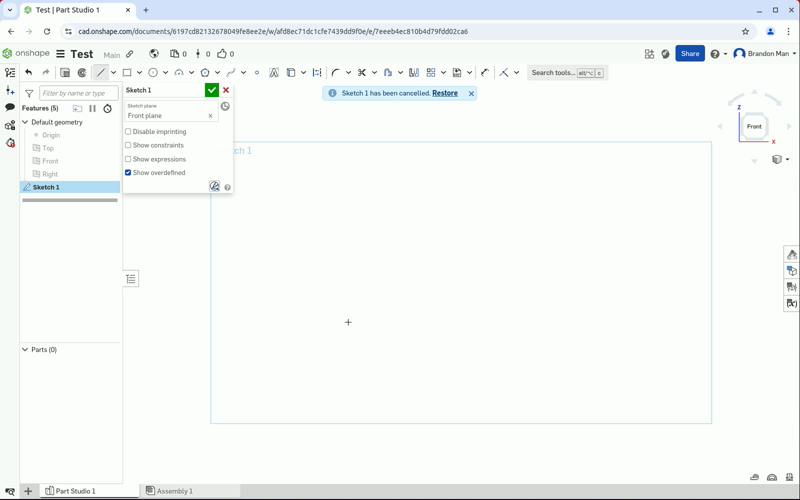
click(348, 321)
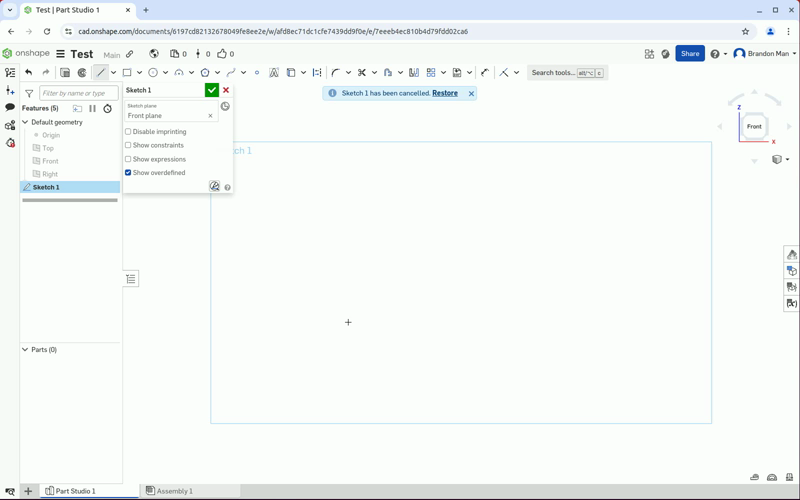
key_up(shift)
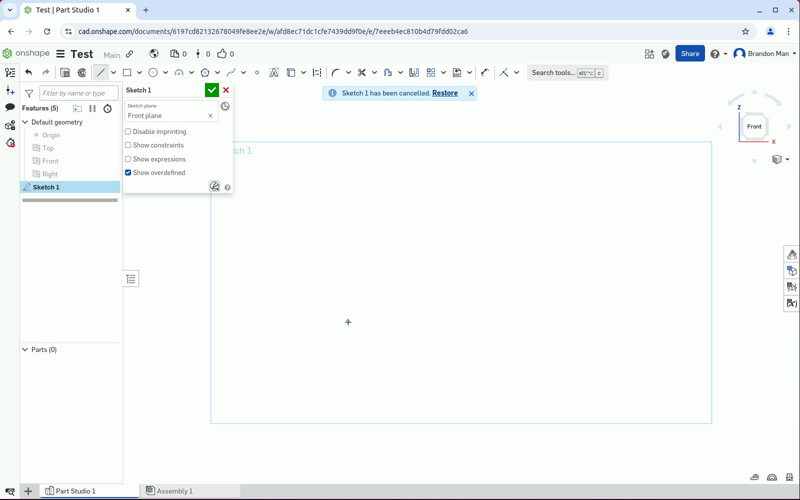
key_down(shift)
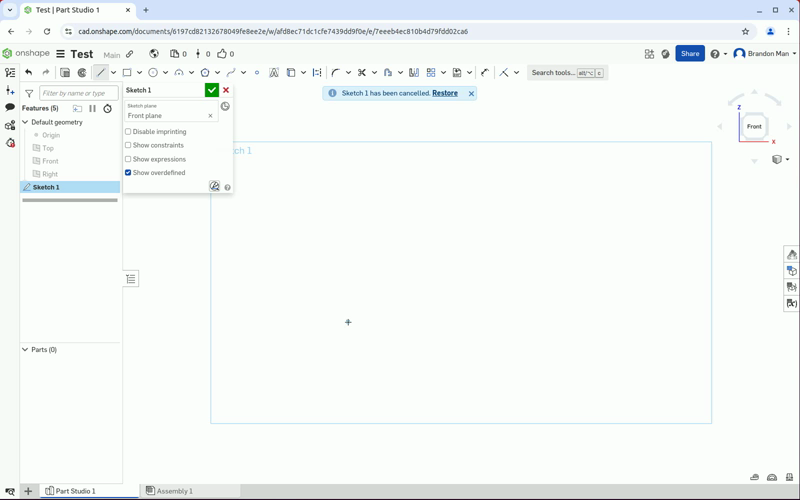
mouse_move(417, 321)
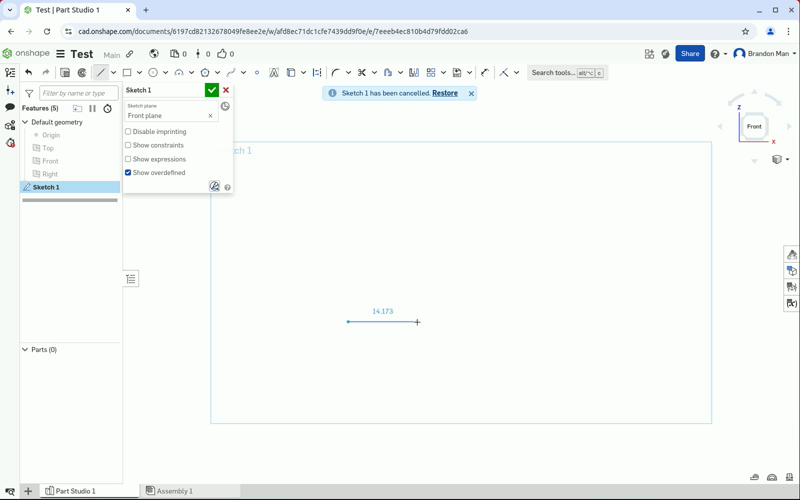
click(417, 321)
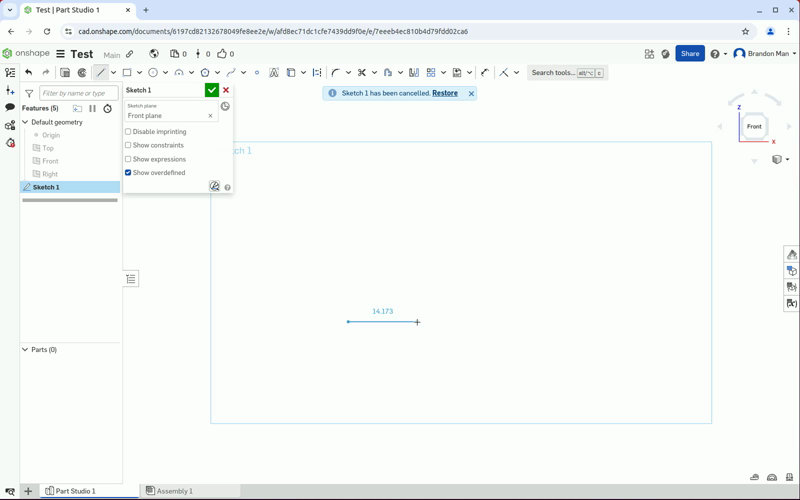
key_up(shift)
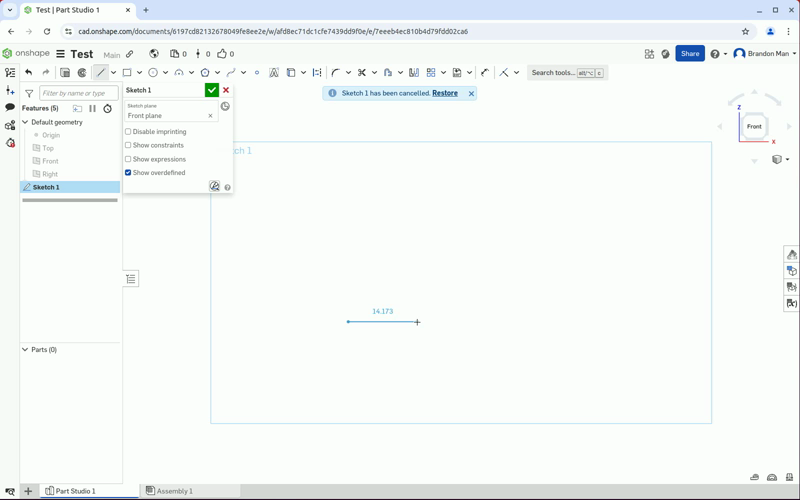
key_down(shift)
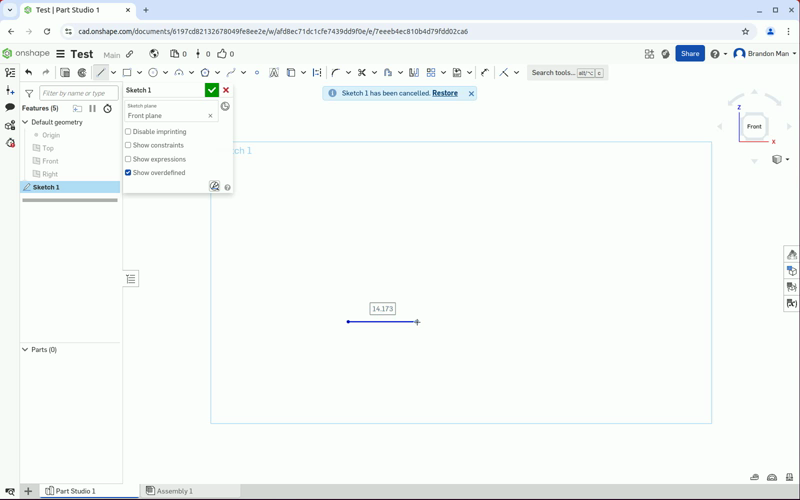
mouse_move(447, 321)
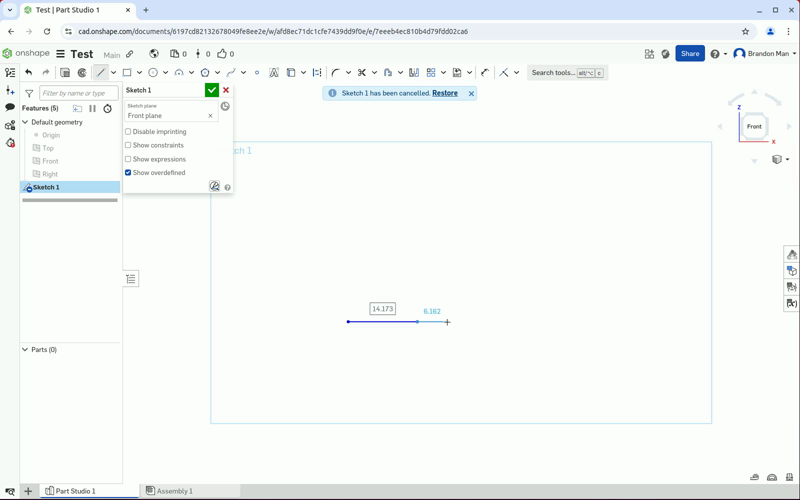
mouse_move(417, 287)
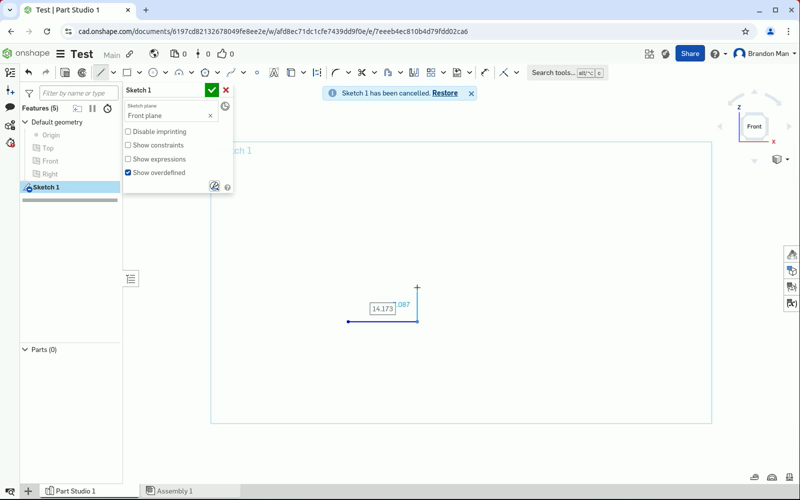
click(417, 287)
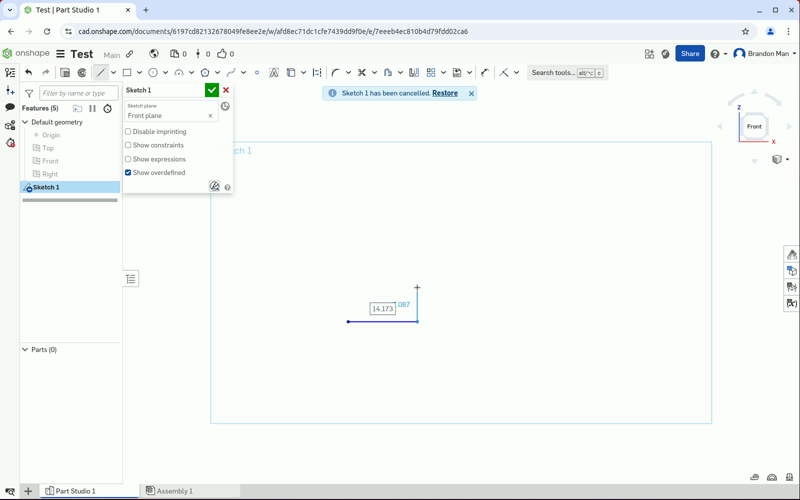
key_up(shift)
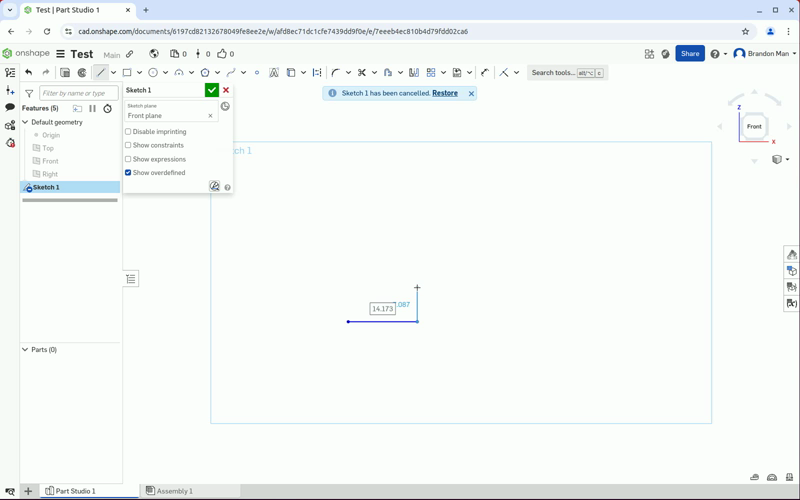
key_down(shift)
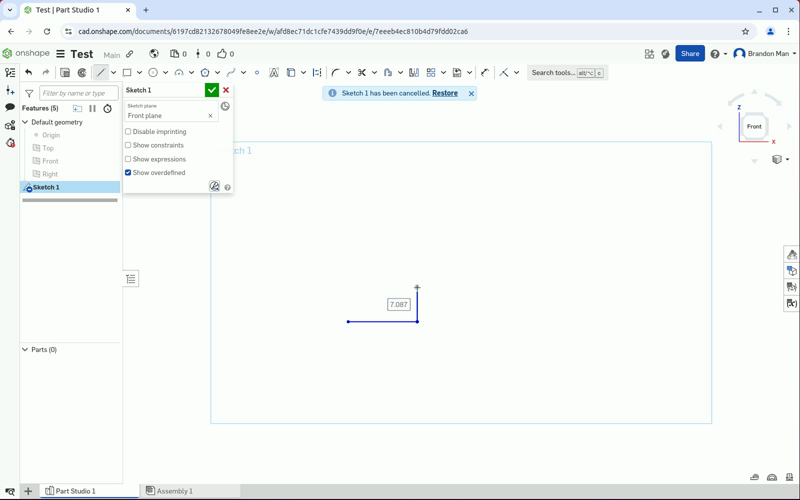
mouse_move(485, 287)
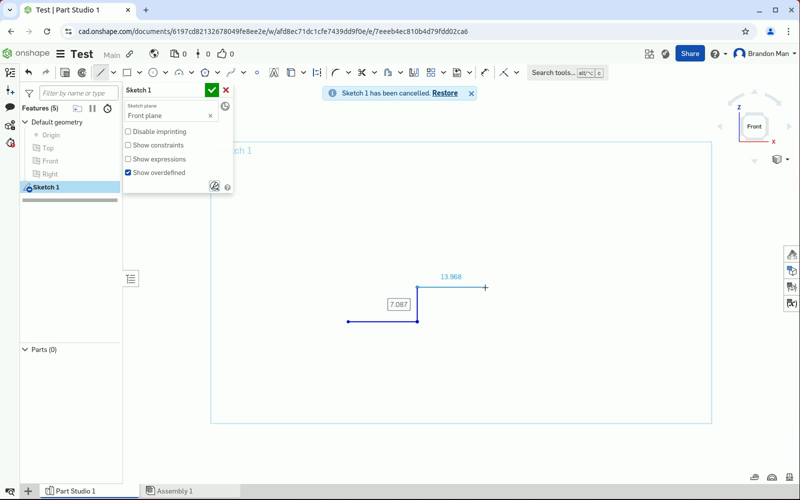
click(485, 287)
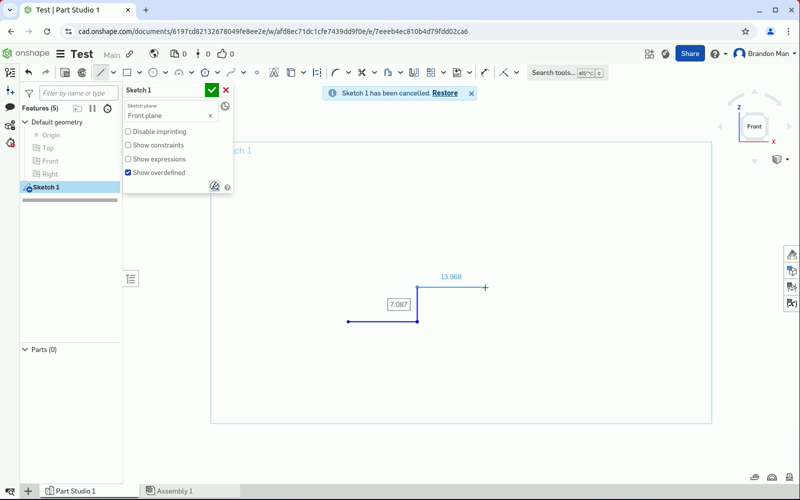
key_up(shift)
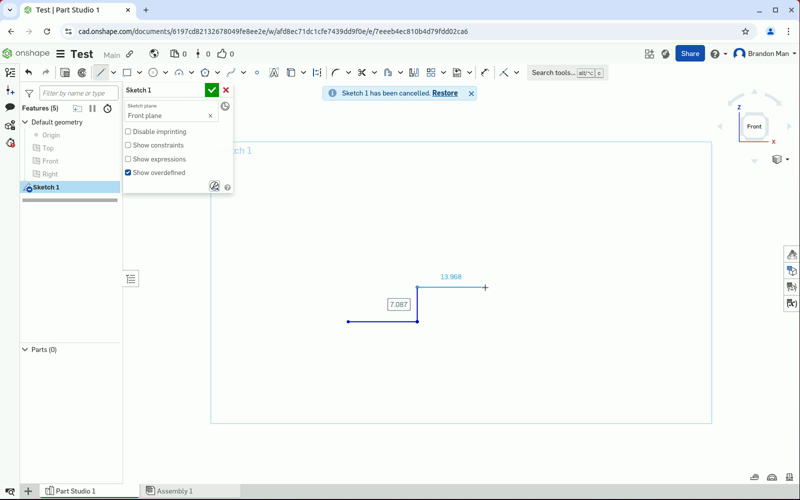
key_down(shift)
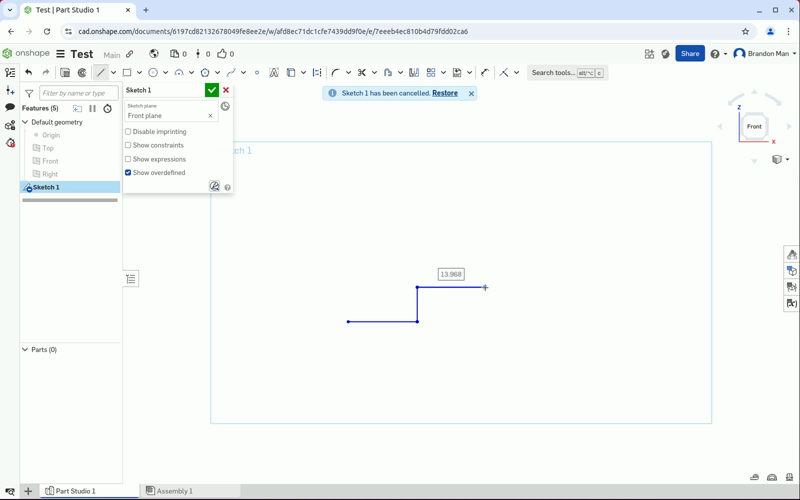
mouse_move(515, 287)
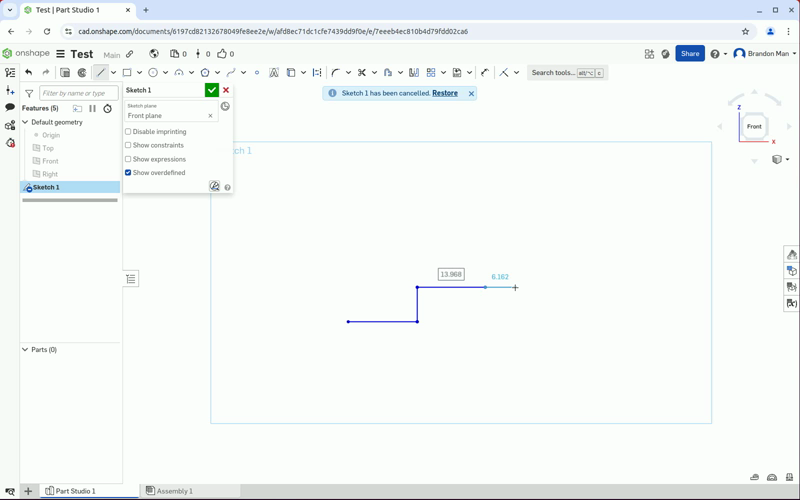
mouse_move(485, 252)
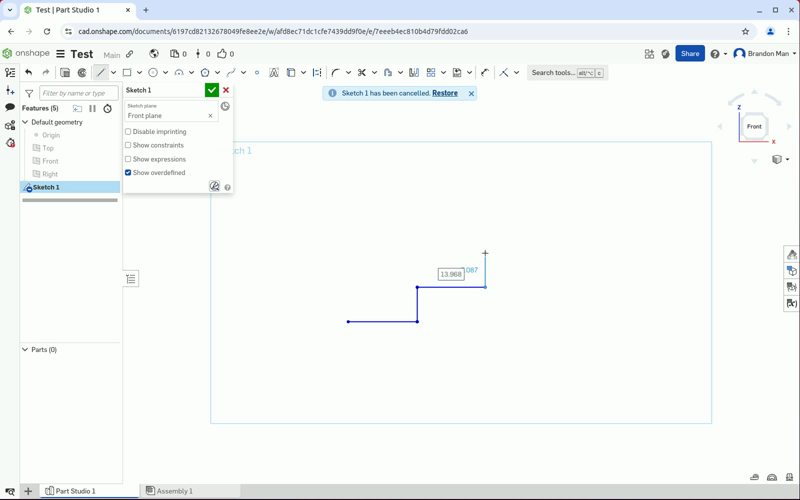
click(485, 252)
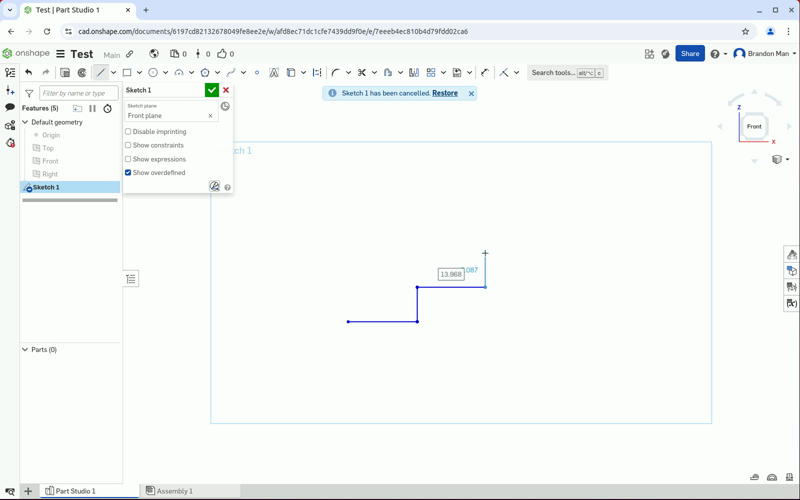
key_up(shift)
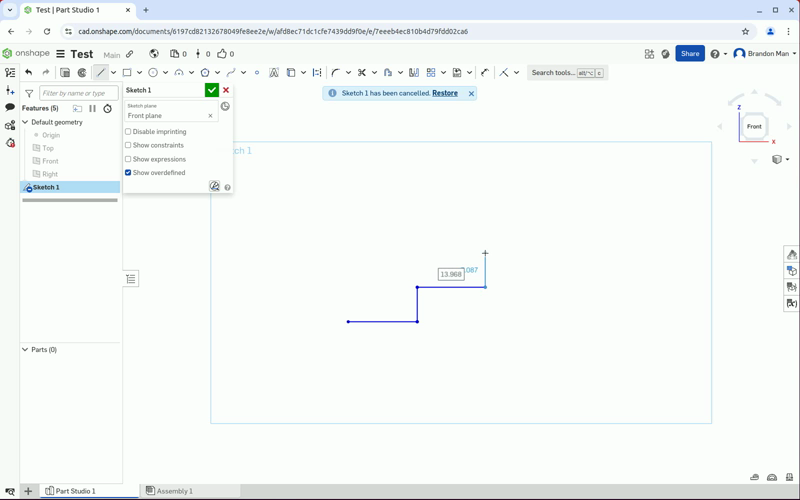
key_down(shift)
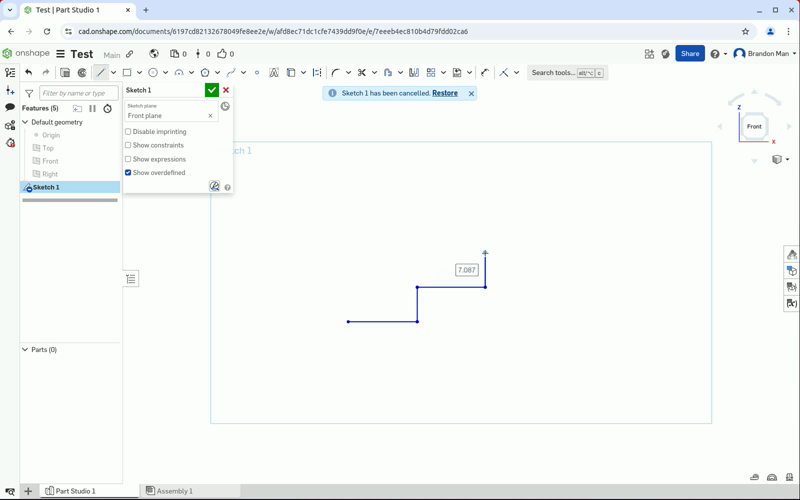
mouse_move(348, 252)
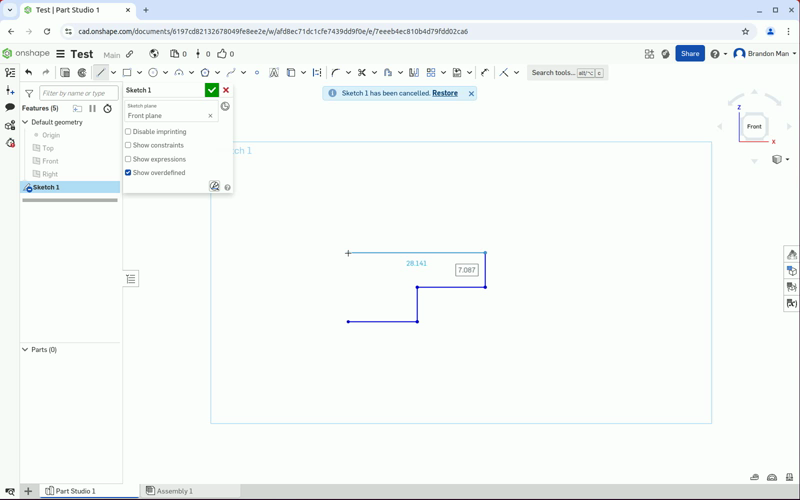
click(348, 252)
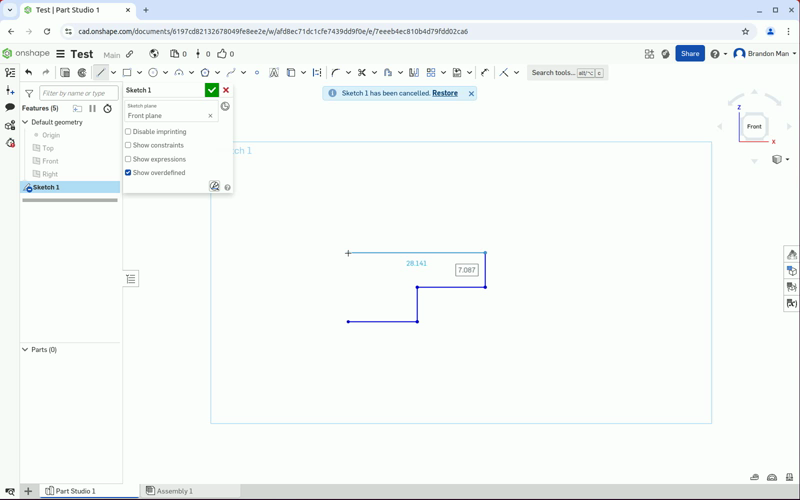
key_up(shift)
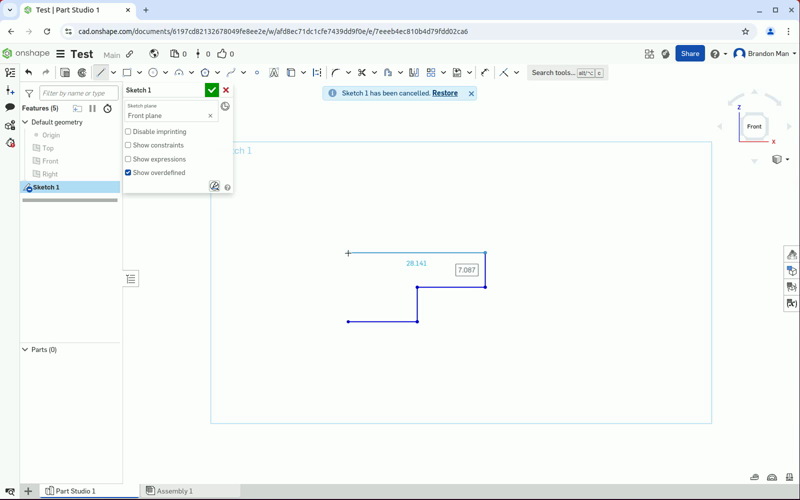
key_down(shift)
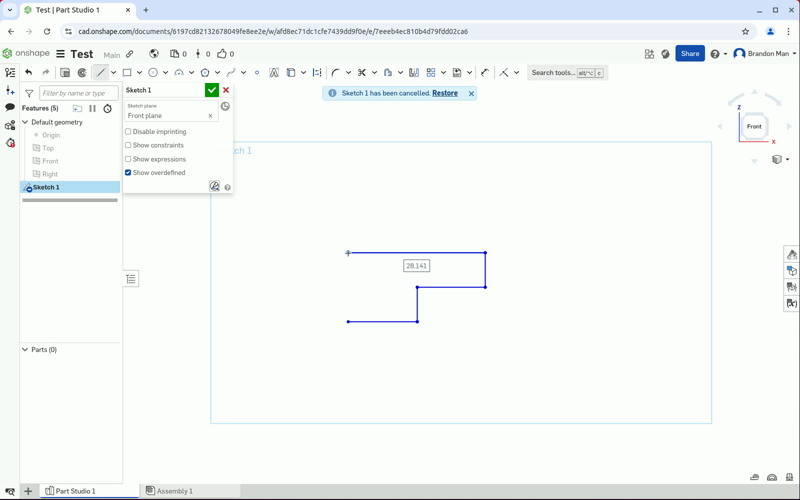
mouse_move(348, 321)
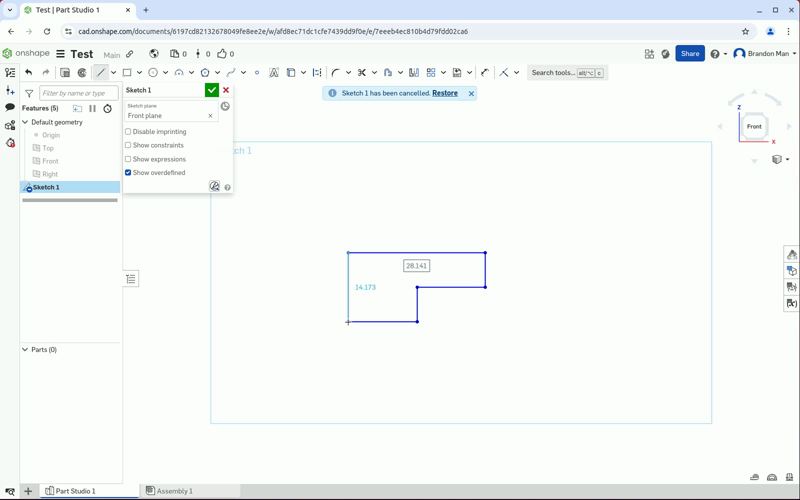
key_up(shift)
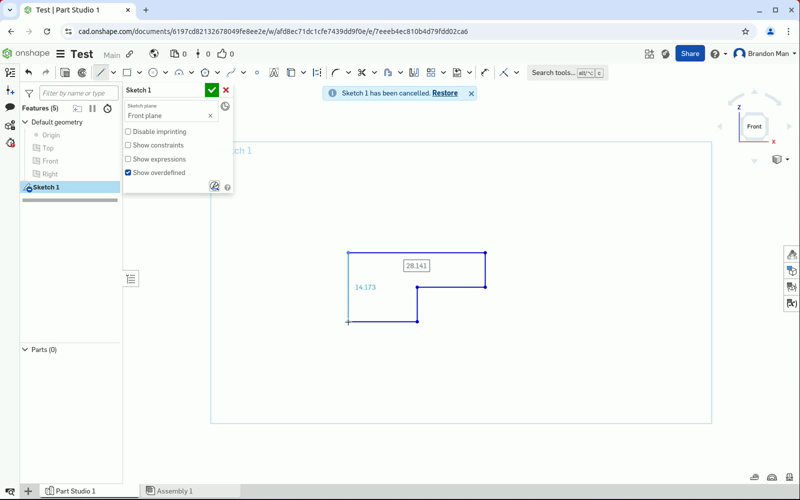
click(348, 321)
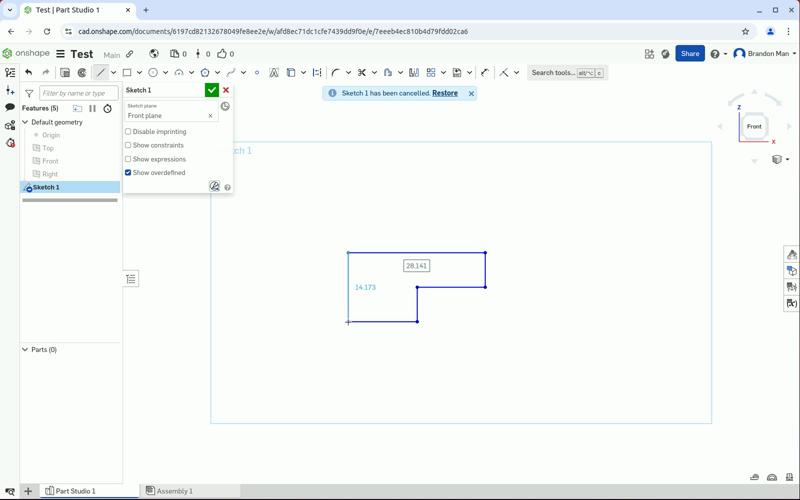
key(esc)
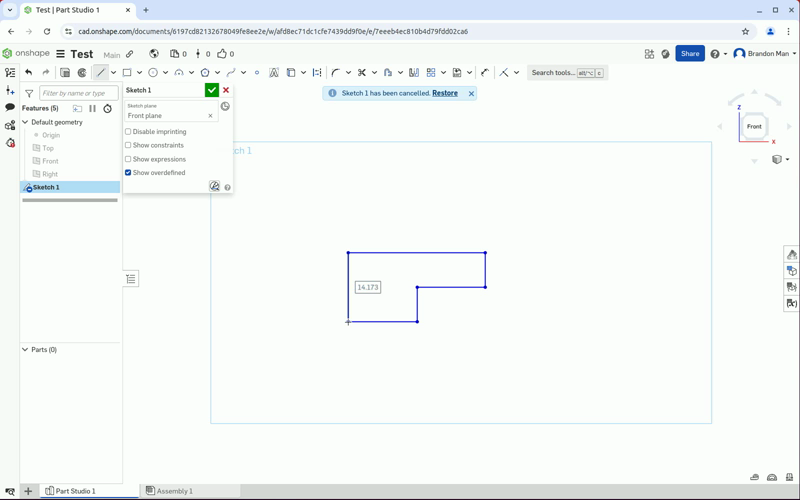
mouse_move(475, 270)
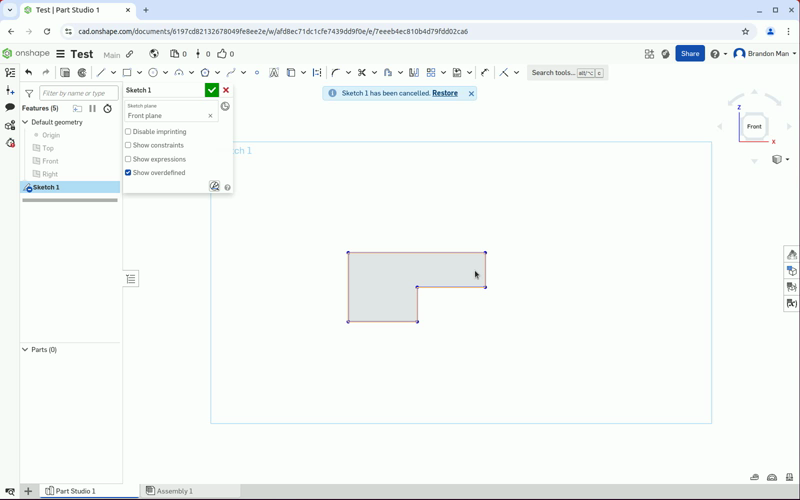
click(475, 270)
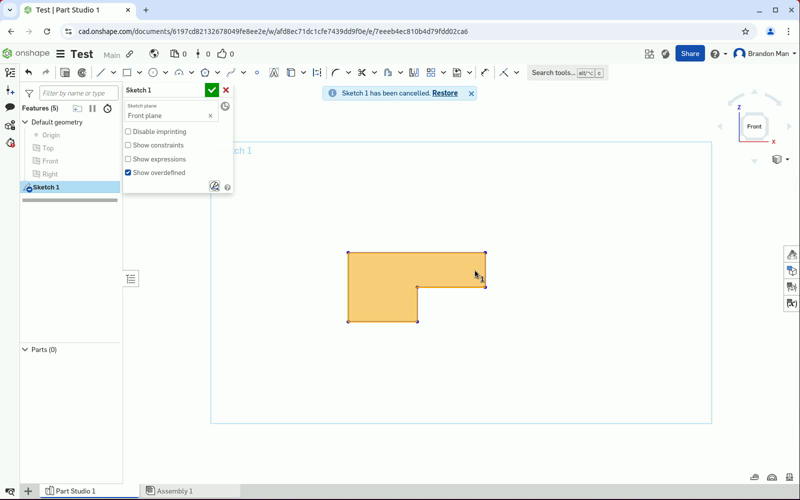
mouse_move(73, 352)
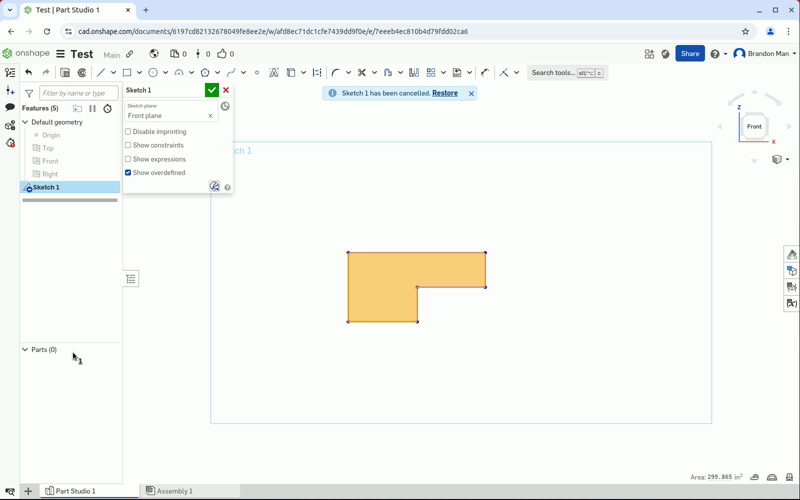
key(shift+y)
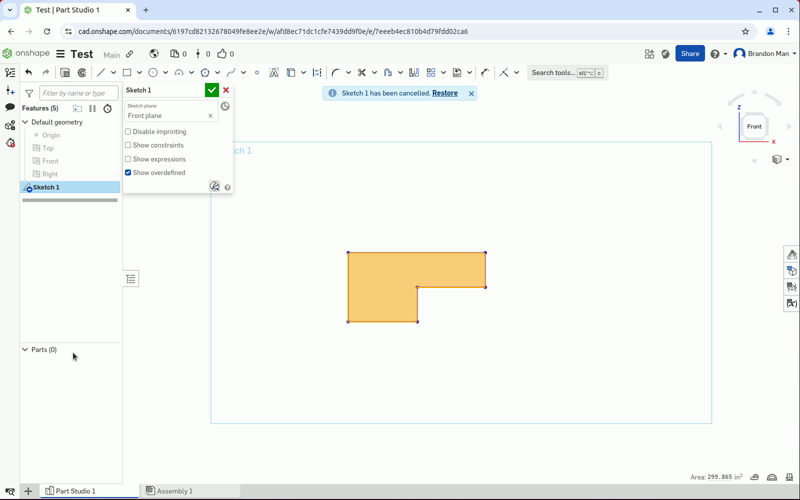
key(shift+e)
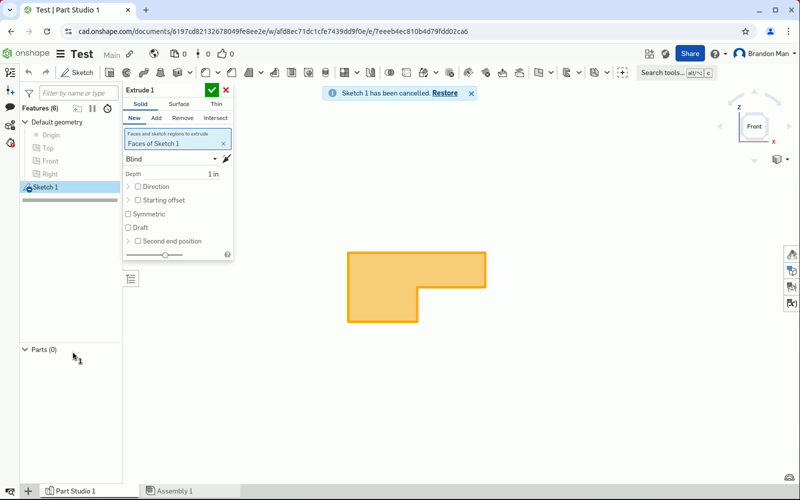
mouse_move(143, 106)
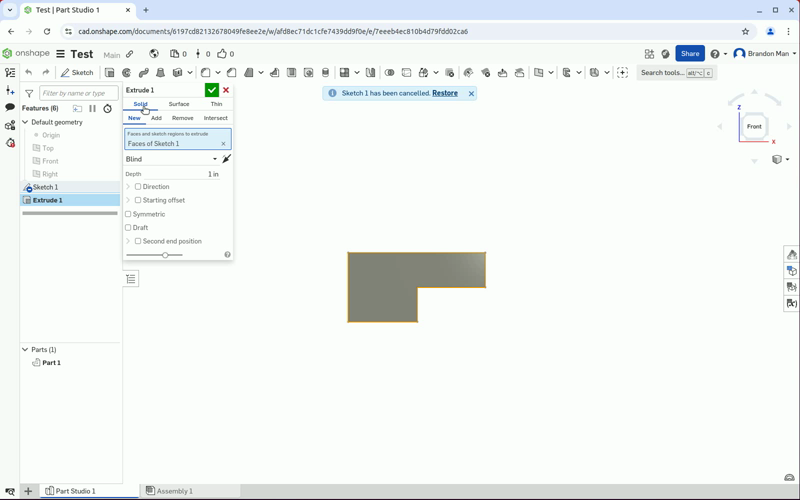
click(143, 106)
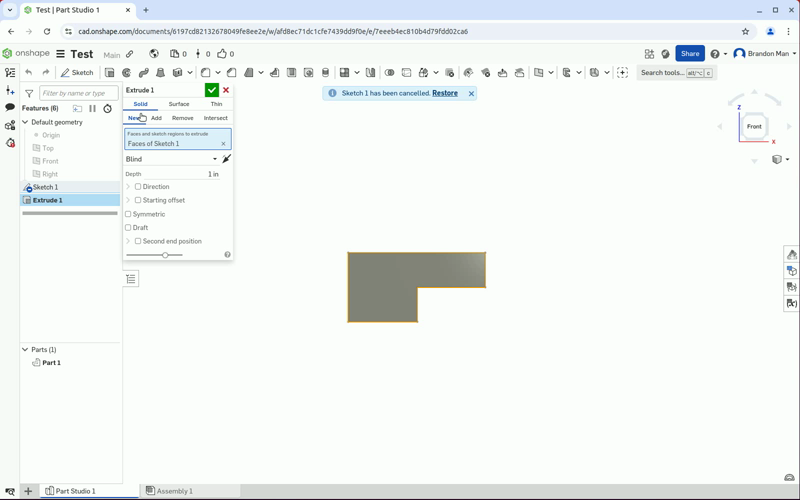
mouse_move(137, 120)
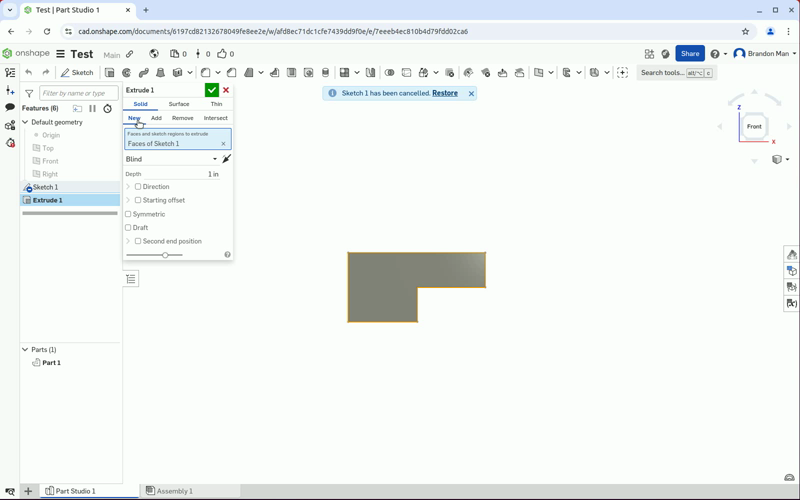
click(137, 120)
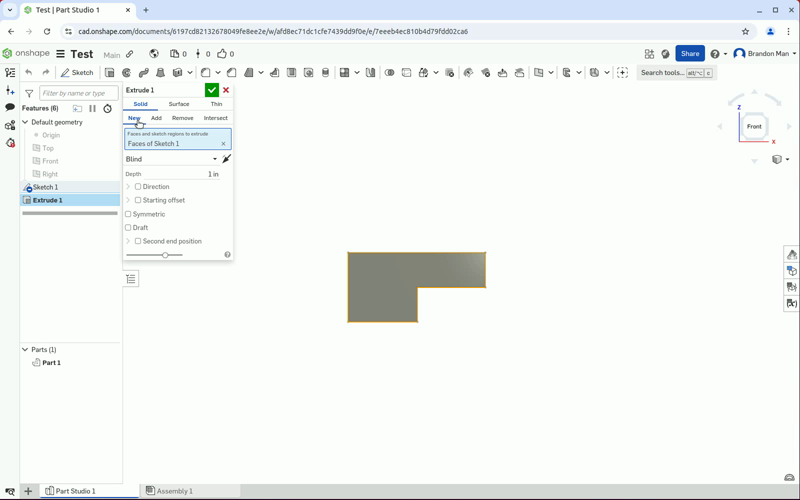
key(tab, 4)
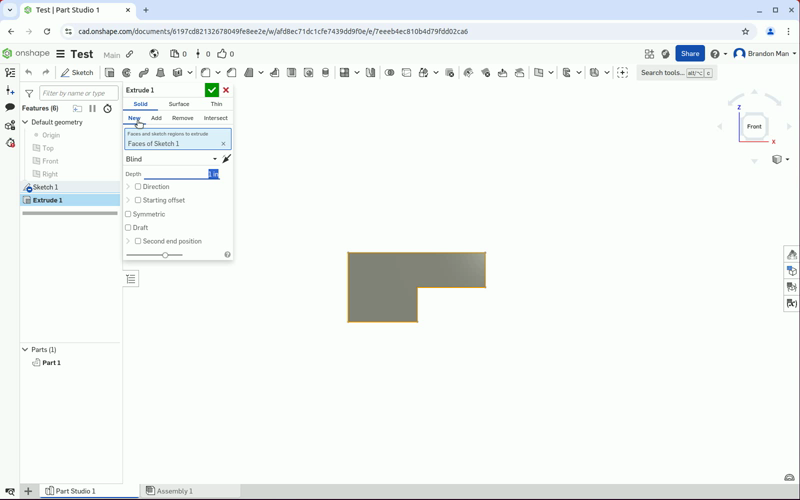
text(20.942)
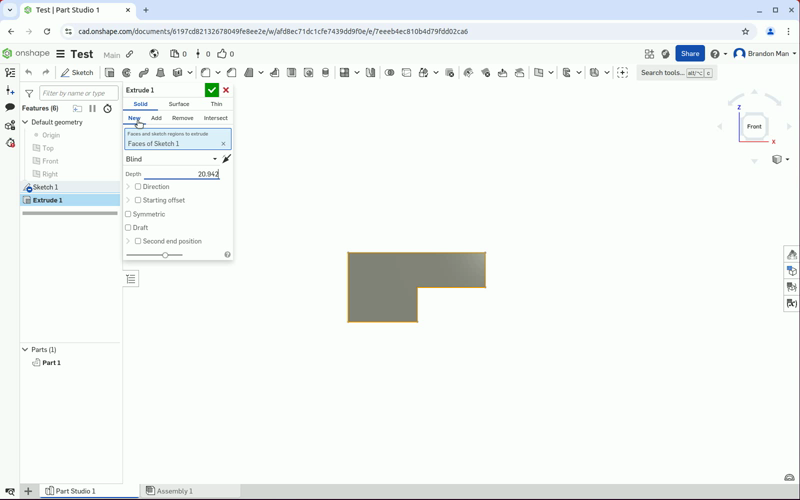
key(enter)
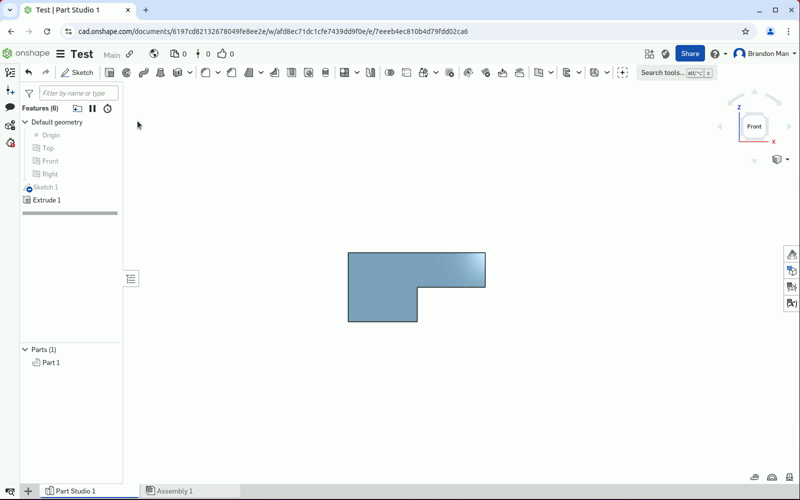
key(shift+h)
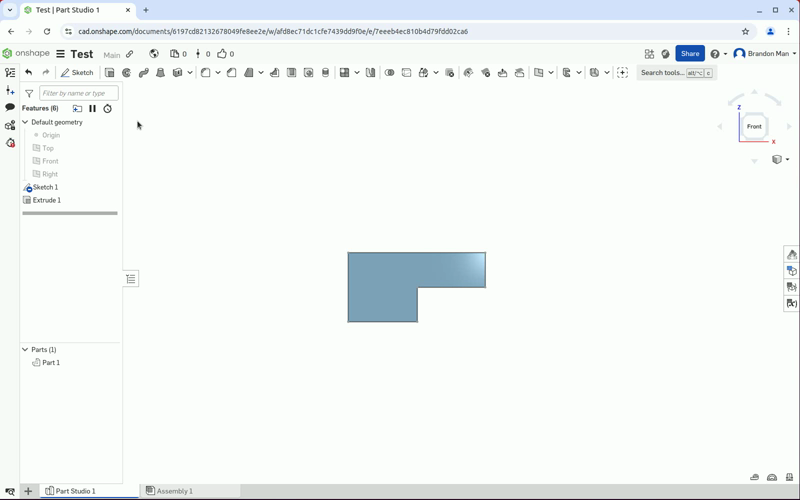
key(shift+h)
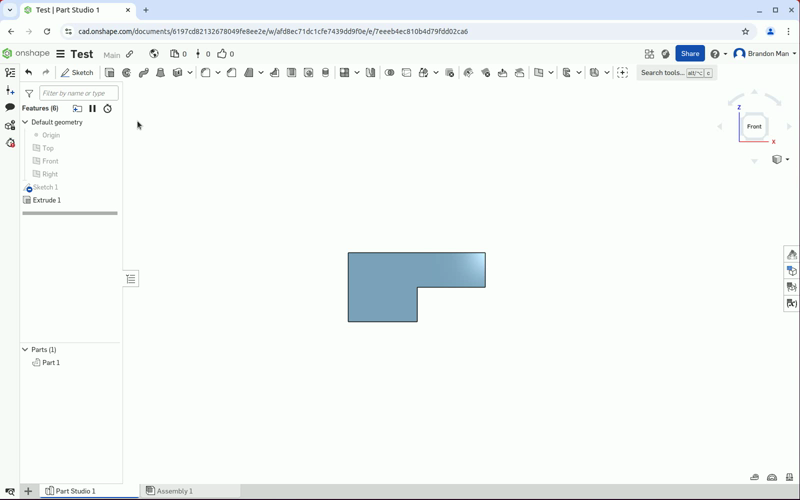
mouse_move(73, 189)
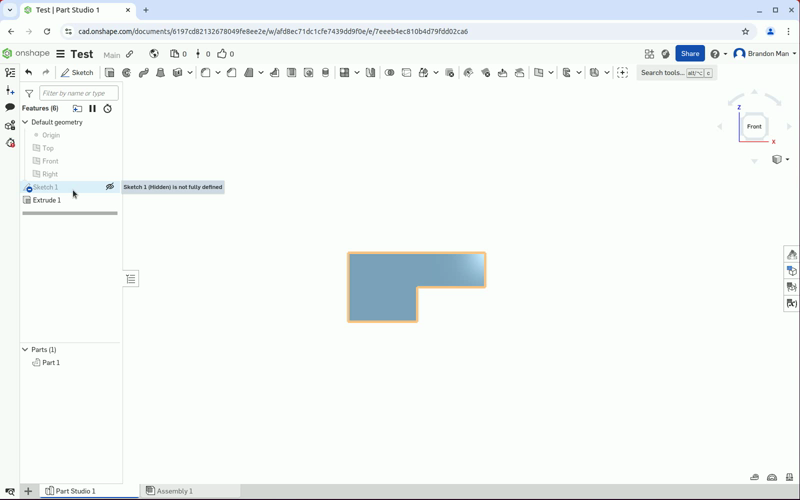
click(73, 189)
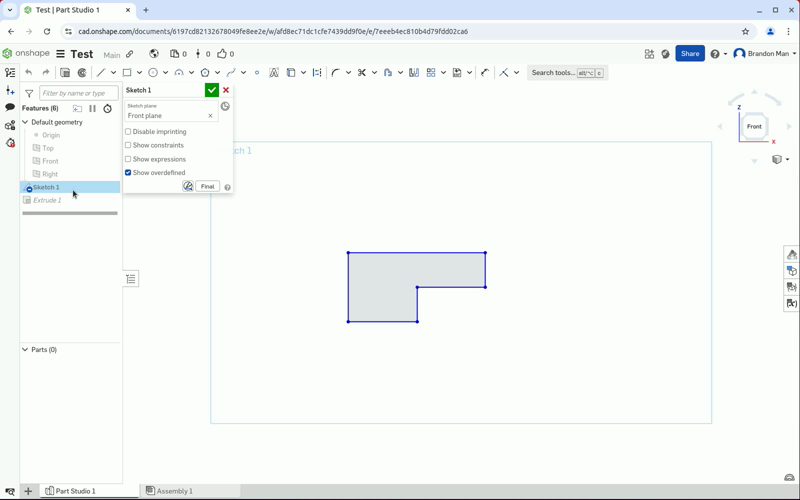
mouse_move(229, 92)
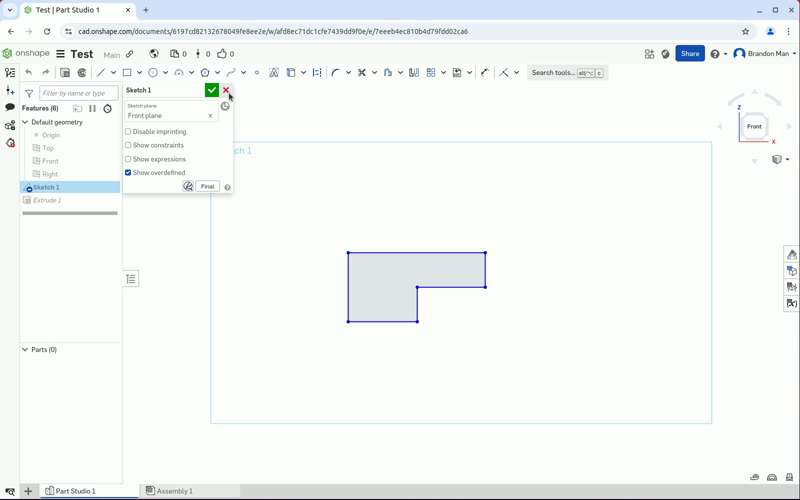
click(229, 92)
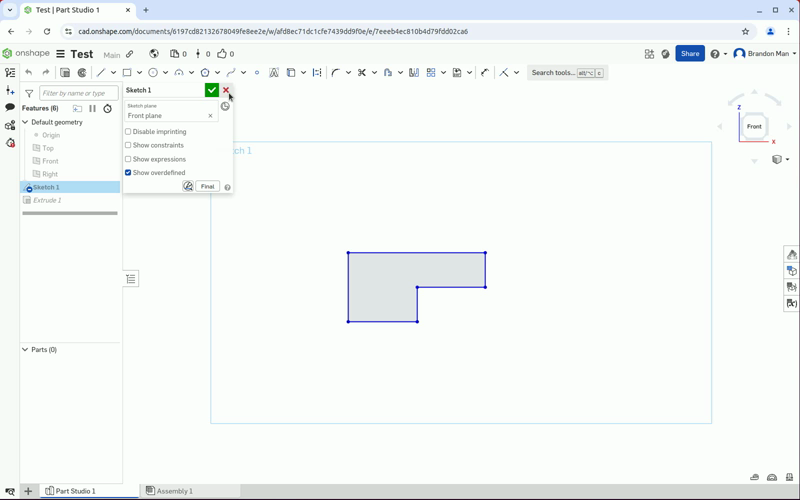
key(shift+s)
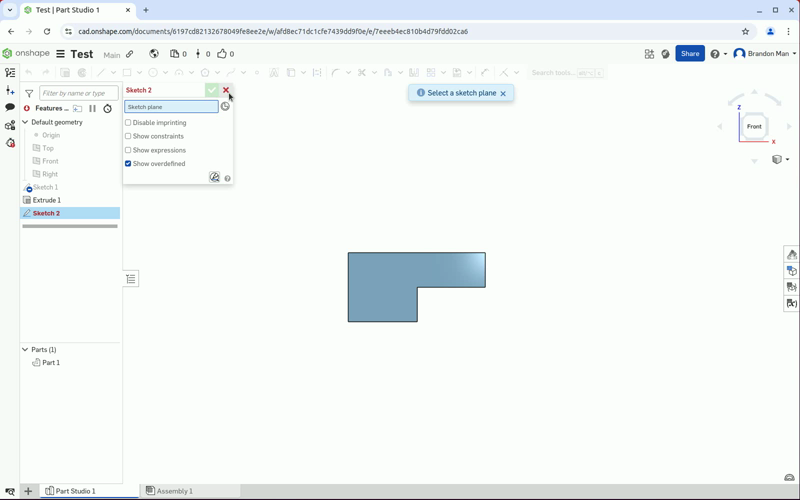
mouse_move(73, 163)
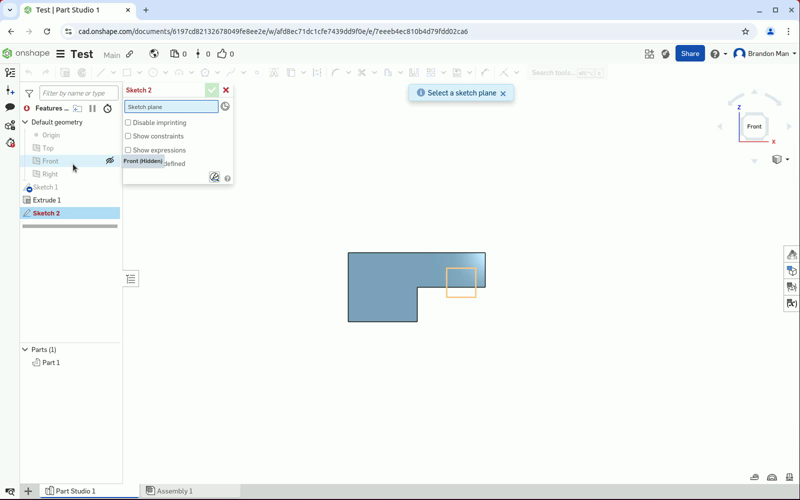
click(73, 163)
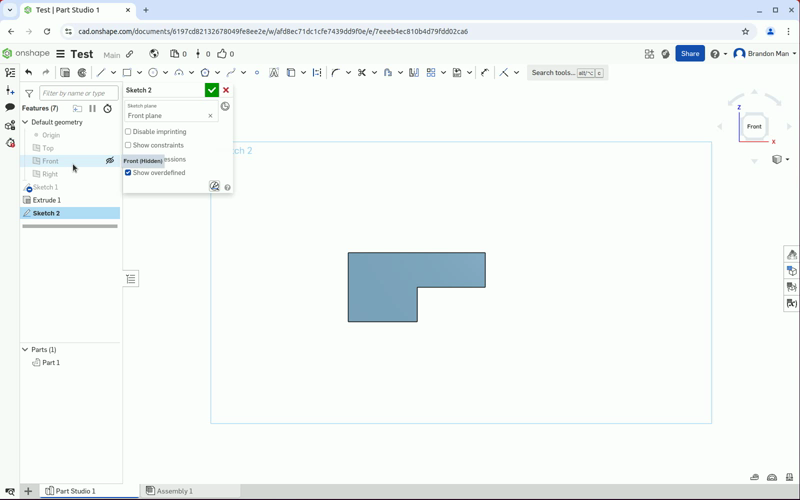
mouse_move(73, 352)
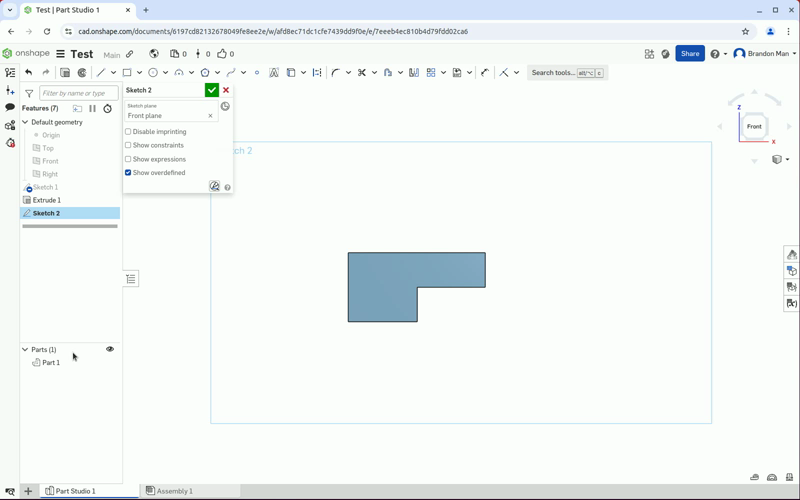
key(y)
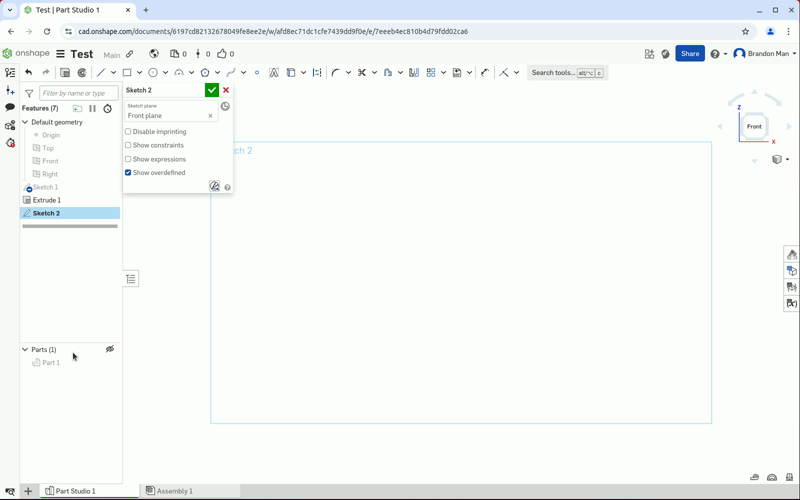
key(l)
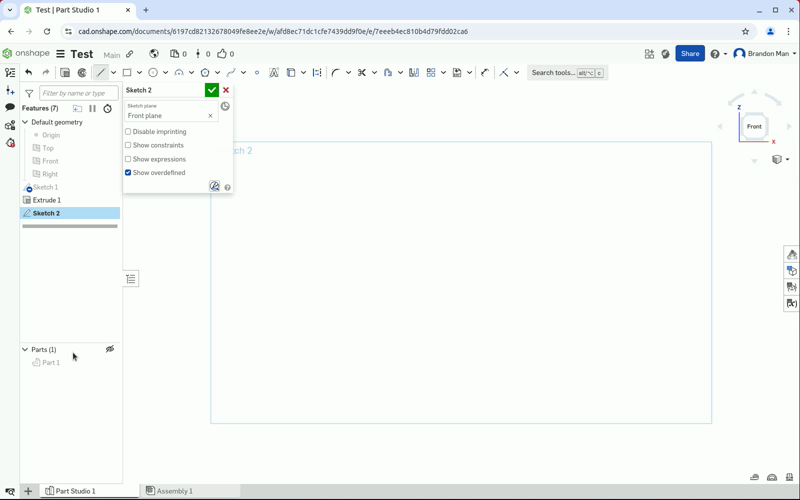
key_down(shift)
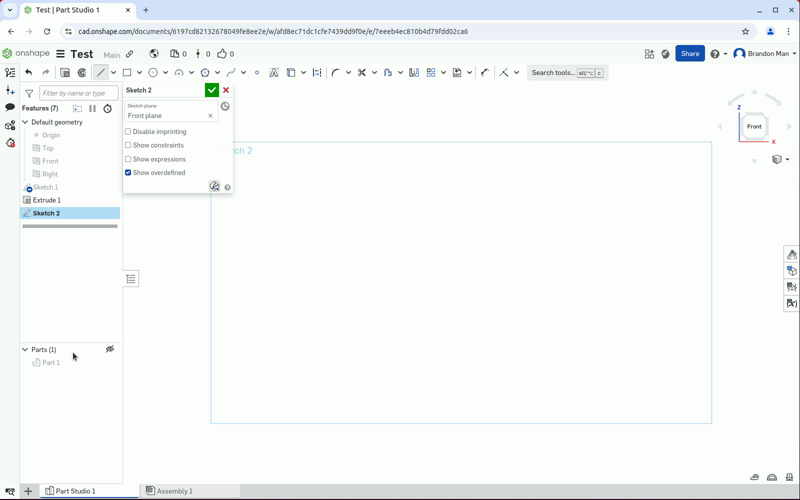
mouse_move(416, 321)
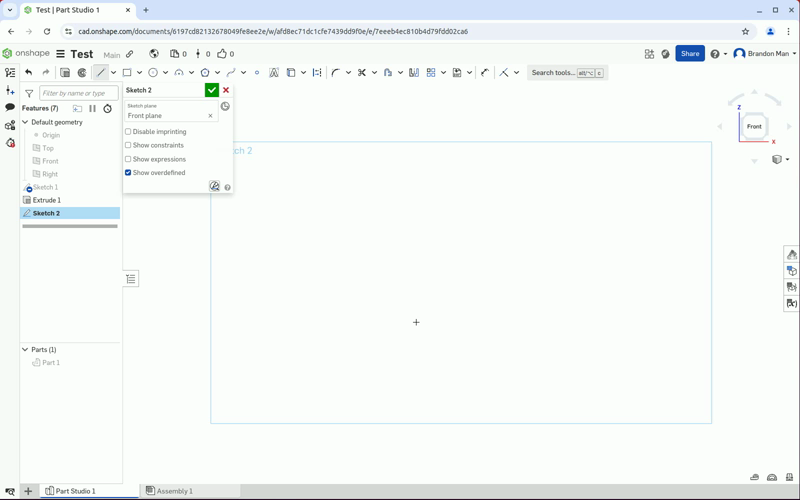
click(416, 321)
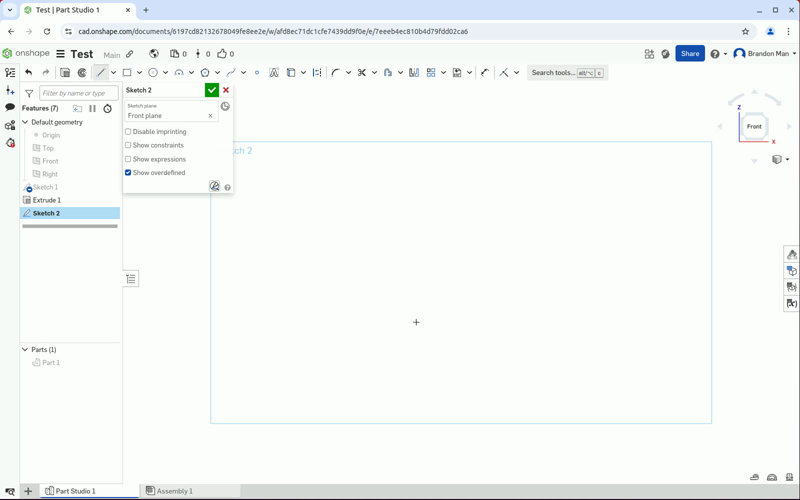
key_up(shift)
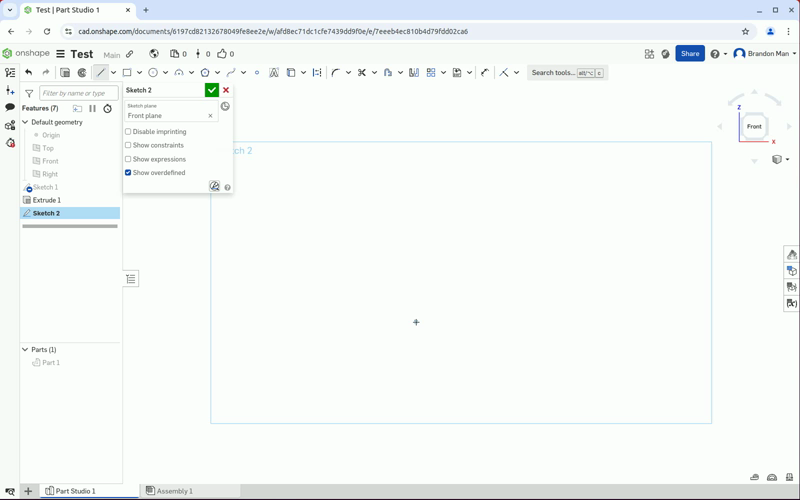
key_down(shift)
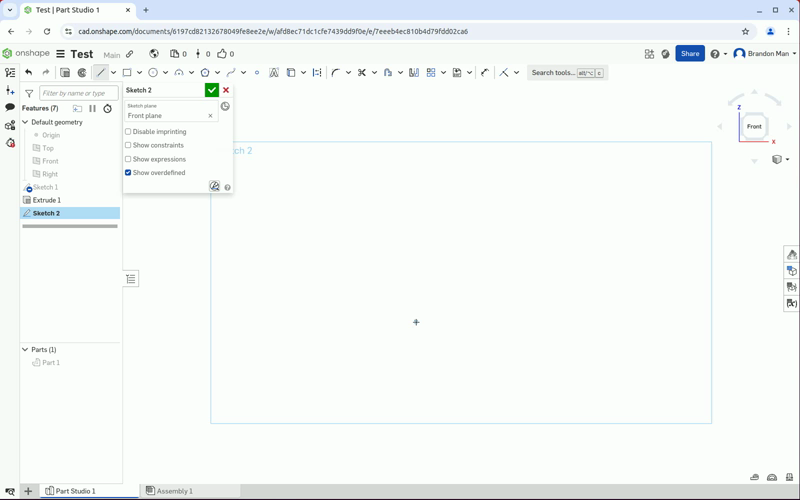
mouse_move(553, 321)
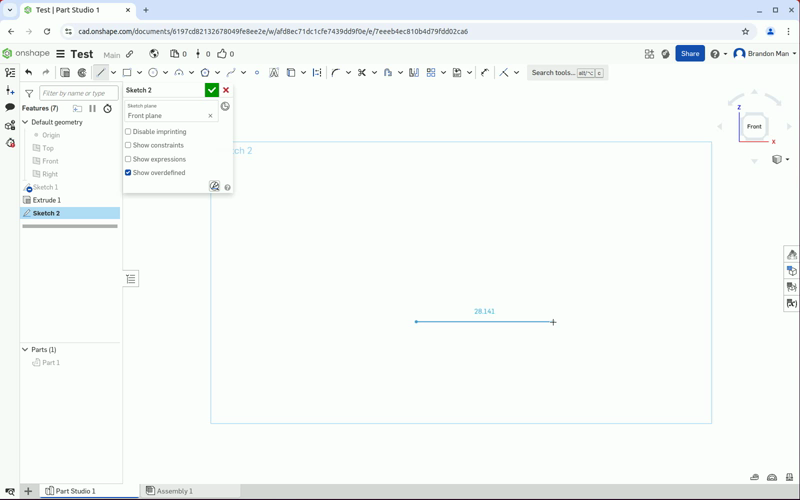
click(553, 321)
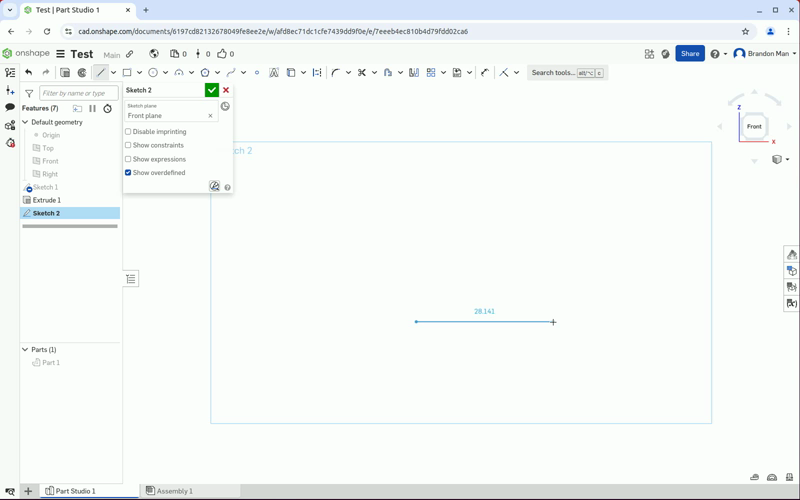
key_up(shift)
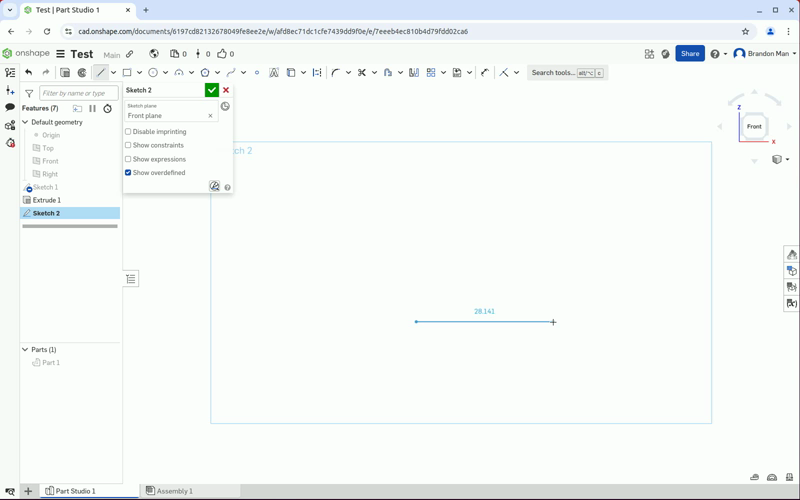
key_down(shift)
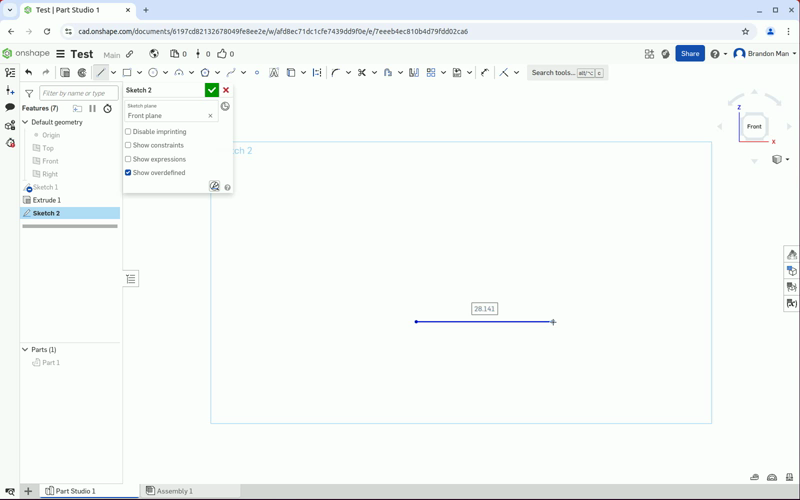
mouse_move(553, 252)
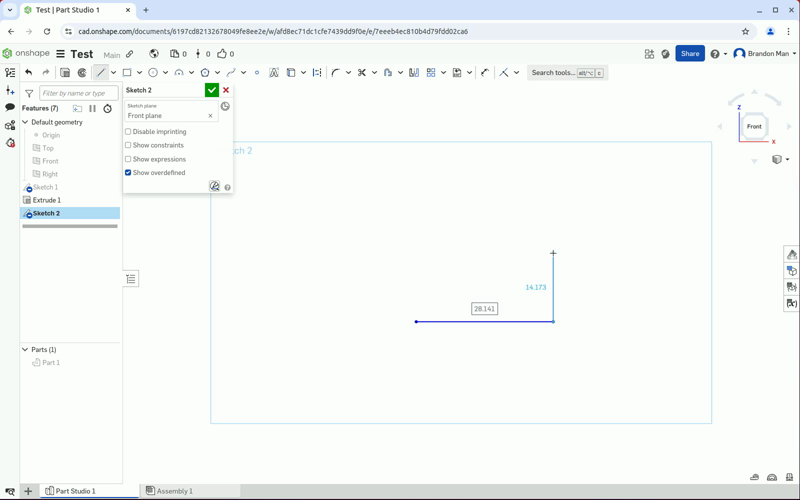
click(553, 252)
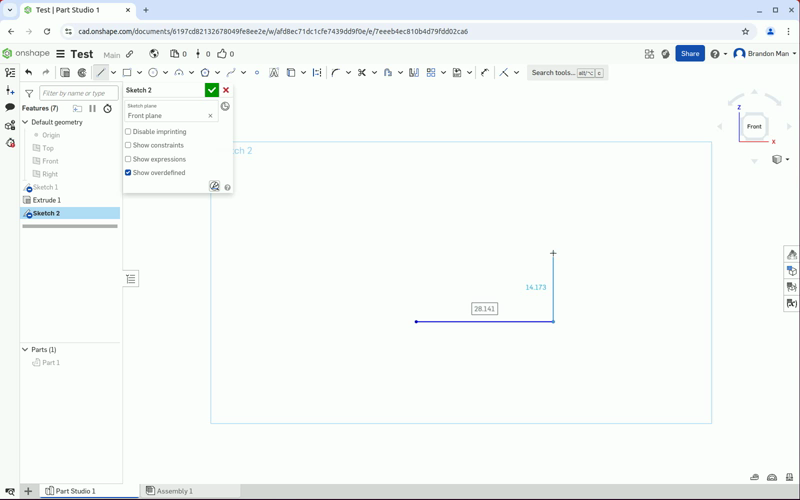
key_up(shift)
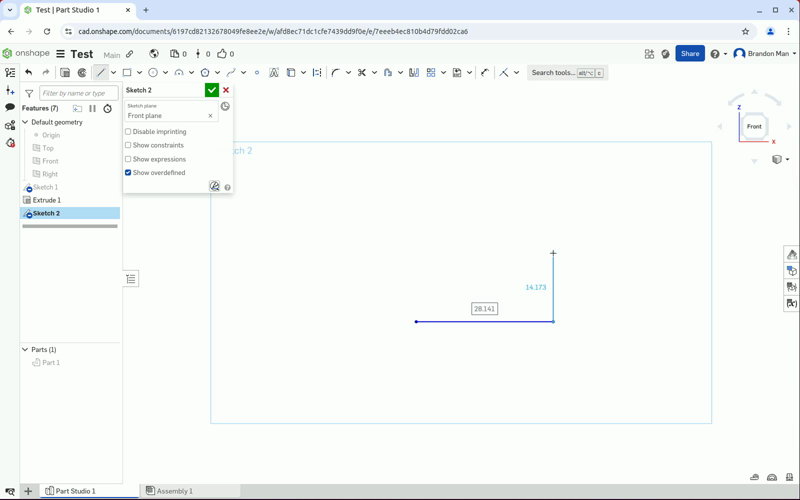
key_down(shift)
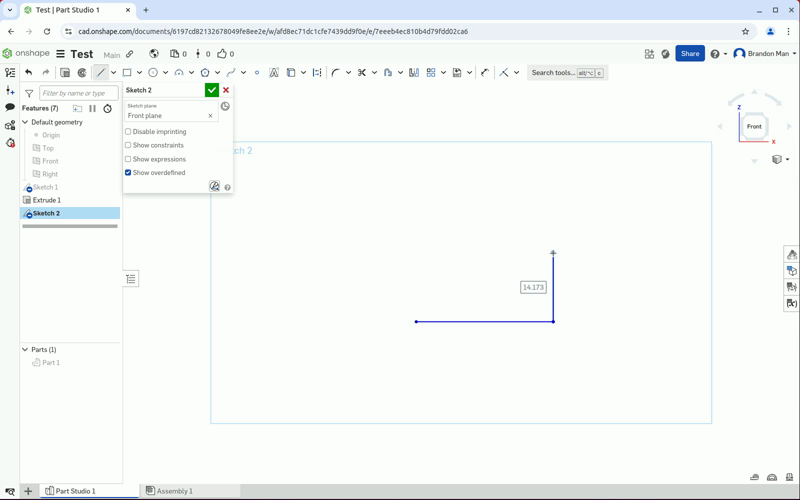
mouse_move(485, 252)
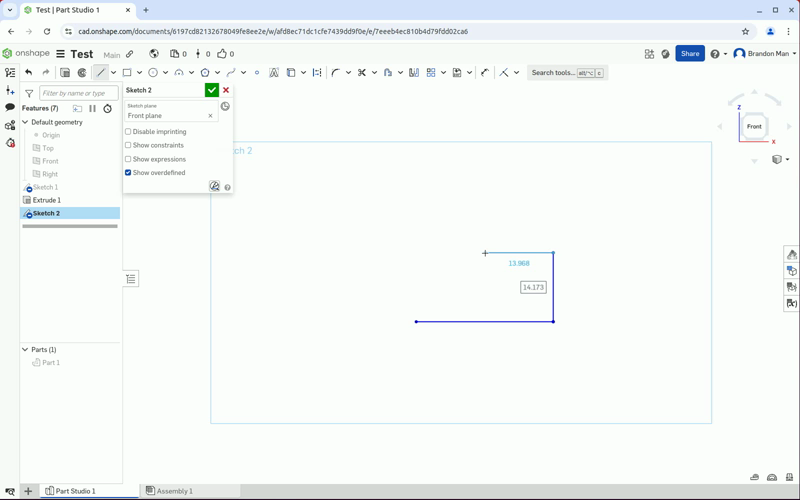
click(485, 252)
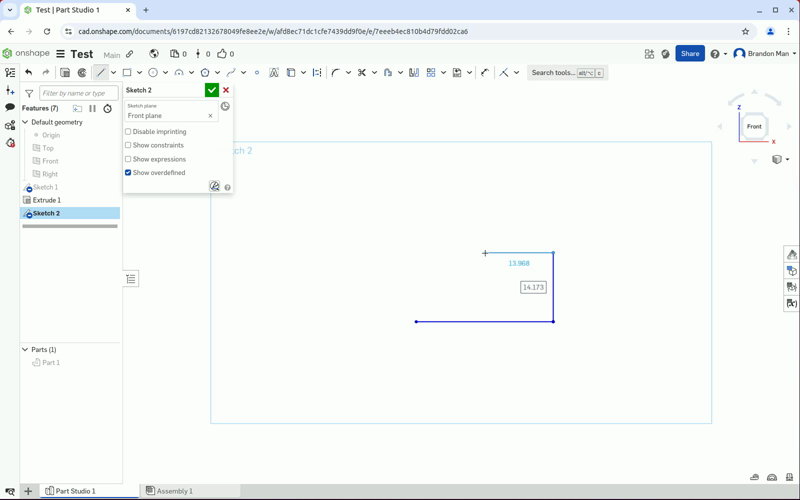
key_up(shift)
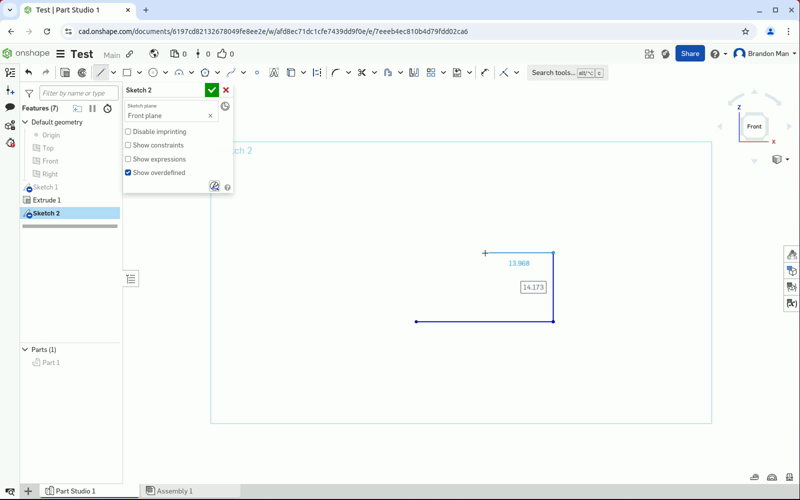
key_down(shift)
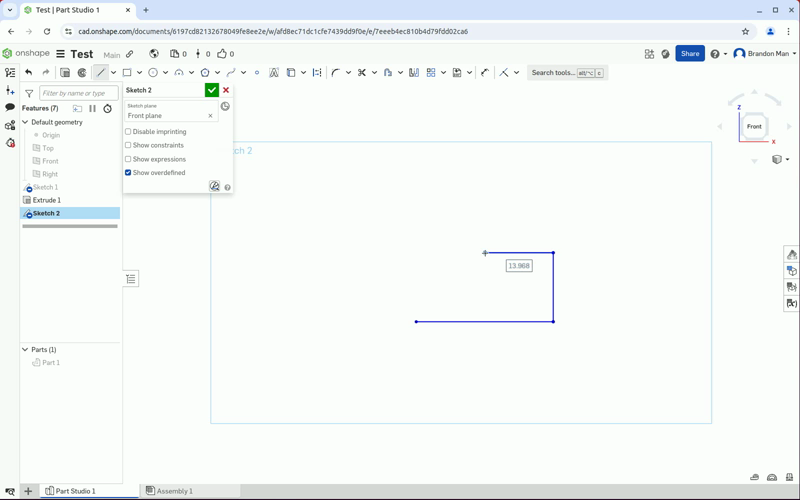
mouse_move(515, 252)
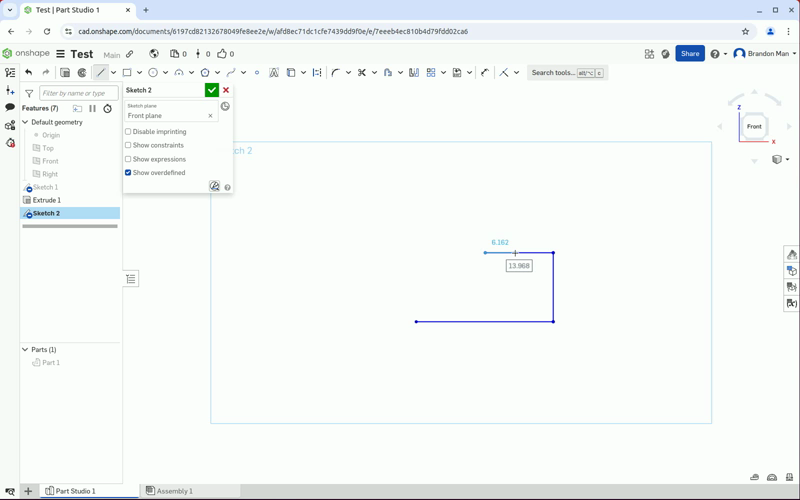
mouse_move(485, 287)
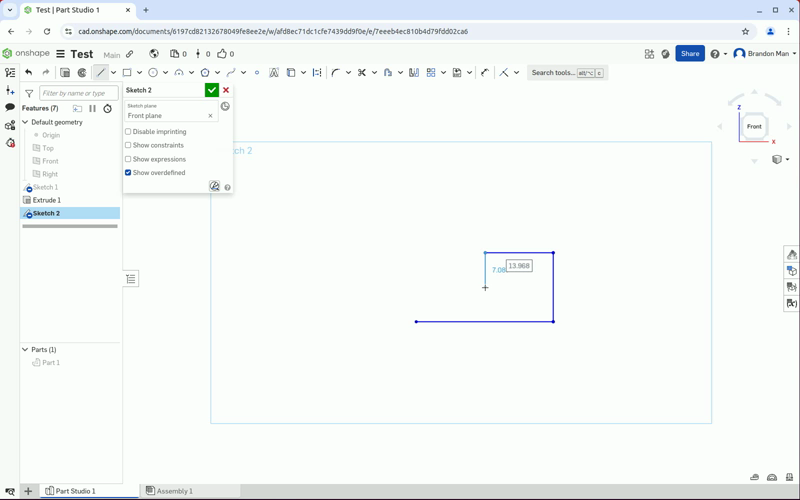
click(485, 287)
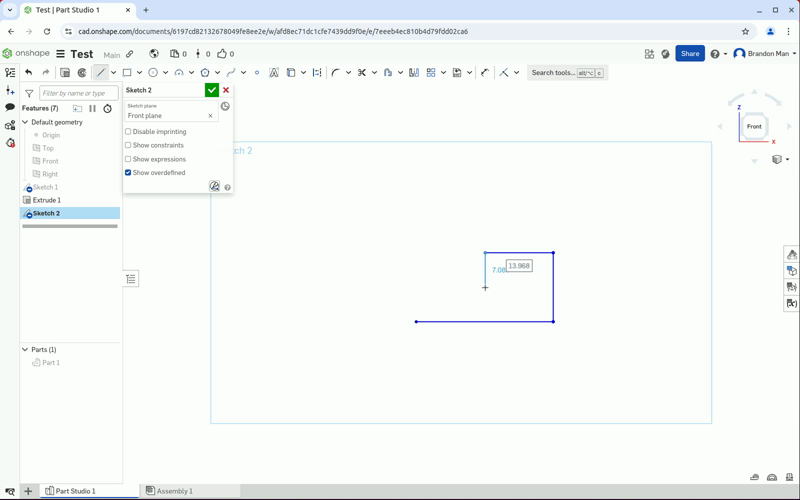
key_up(shift)
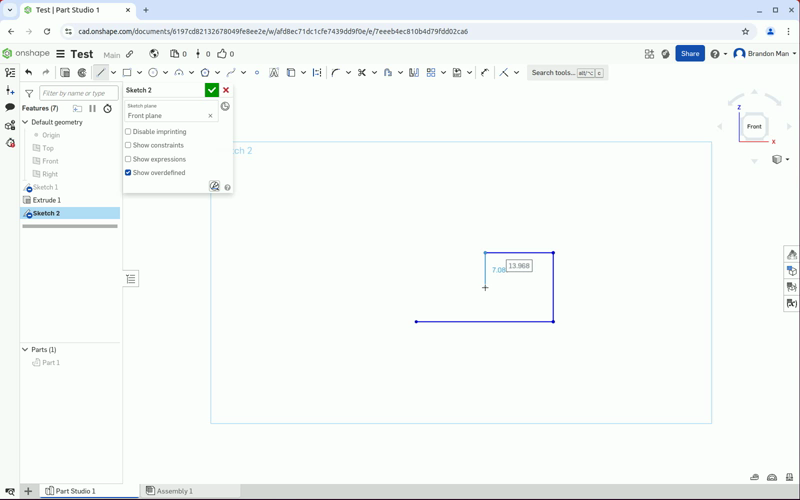
key_down(shift)
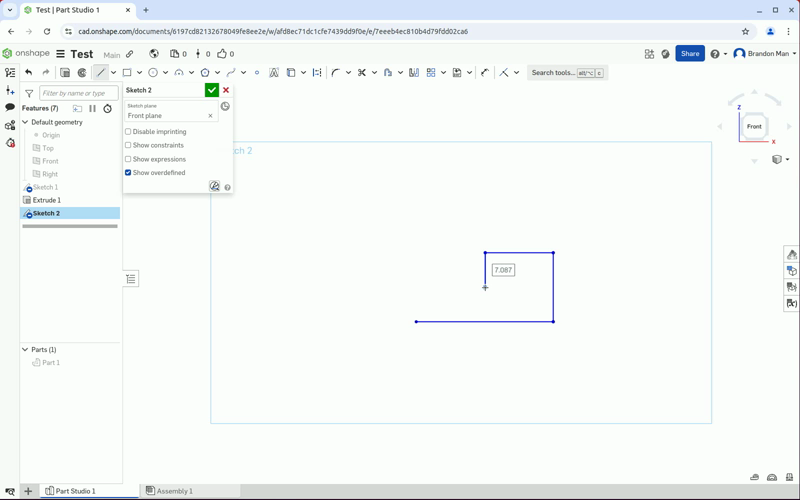
mouse_move(416, 287)
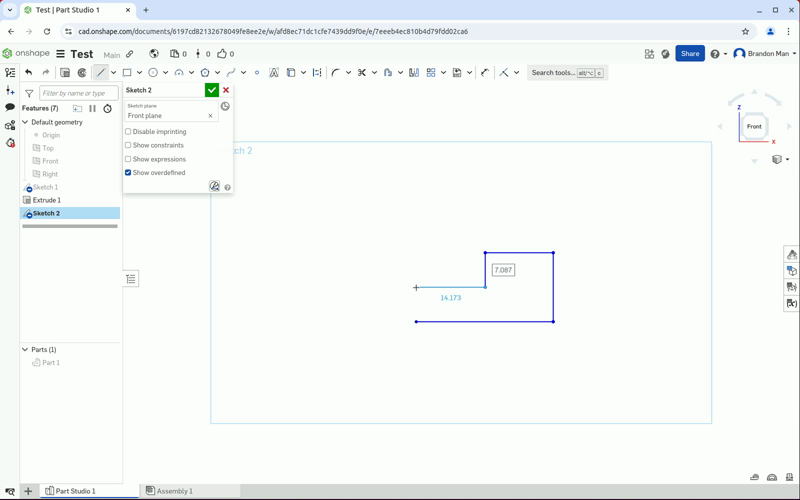
click(416, 287)
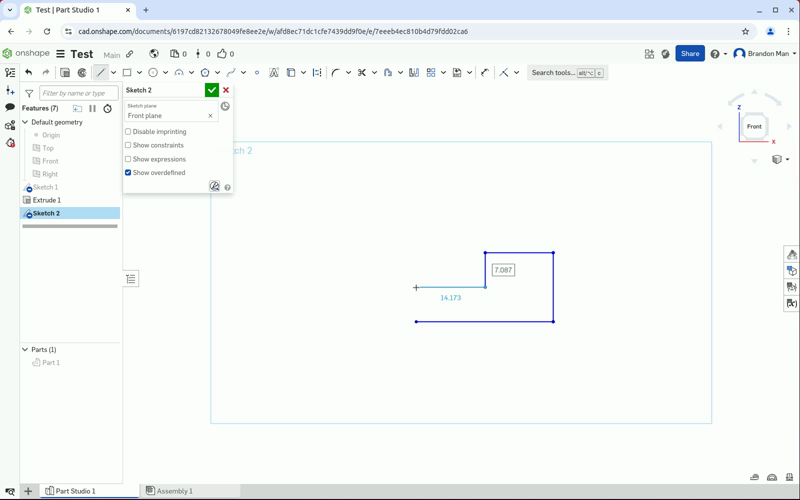
key_up(shift)
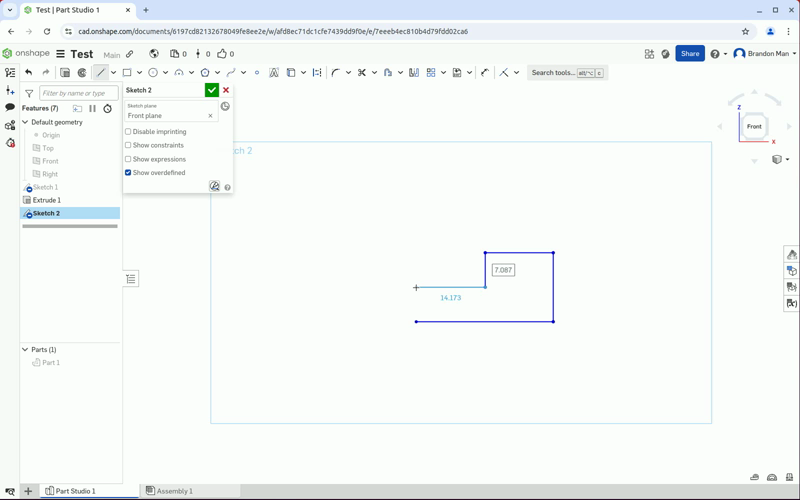
mouse_move(446, 287)
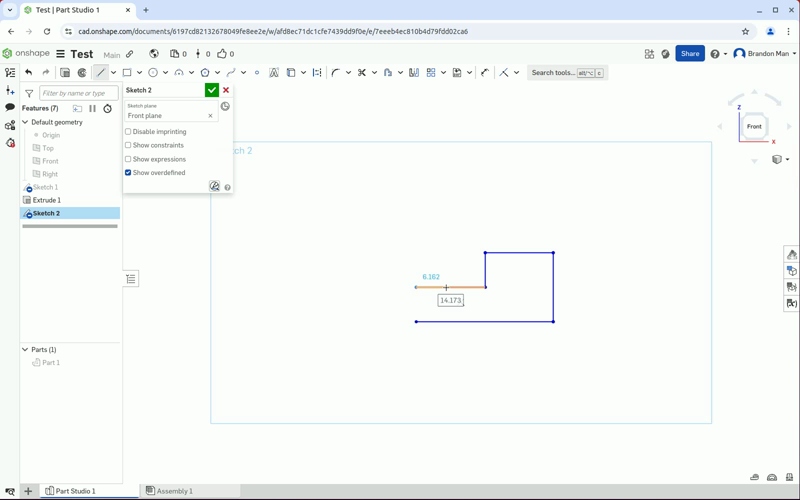
key_down(shift)
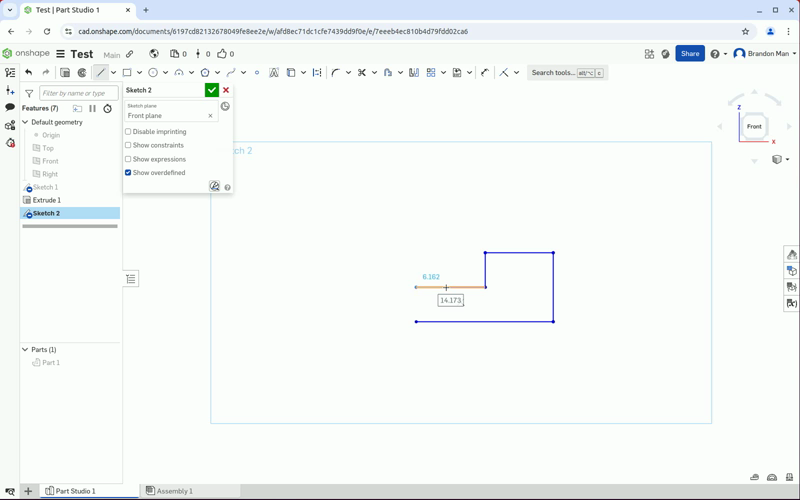
mouse_move(416, 321)
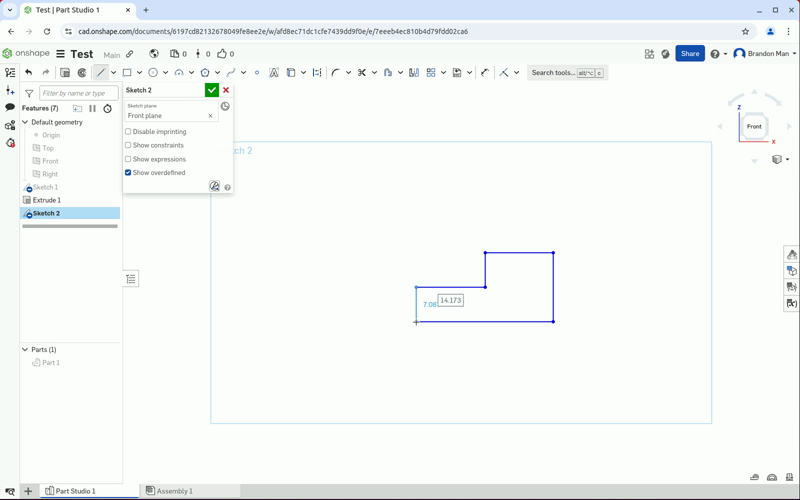
key_up(shift)
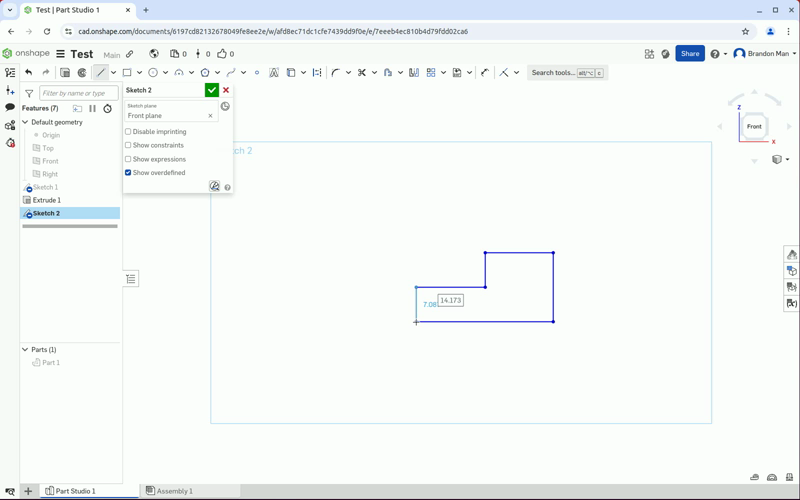
click(416, 321)
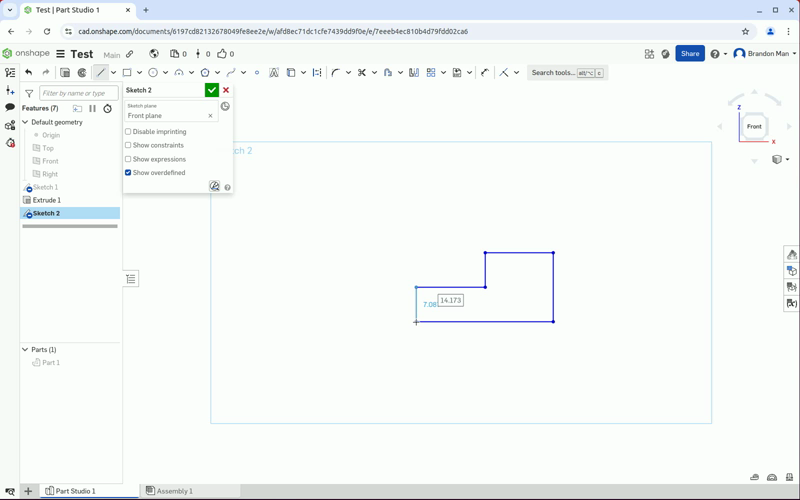
key(esc)
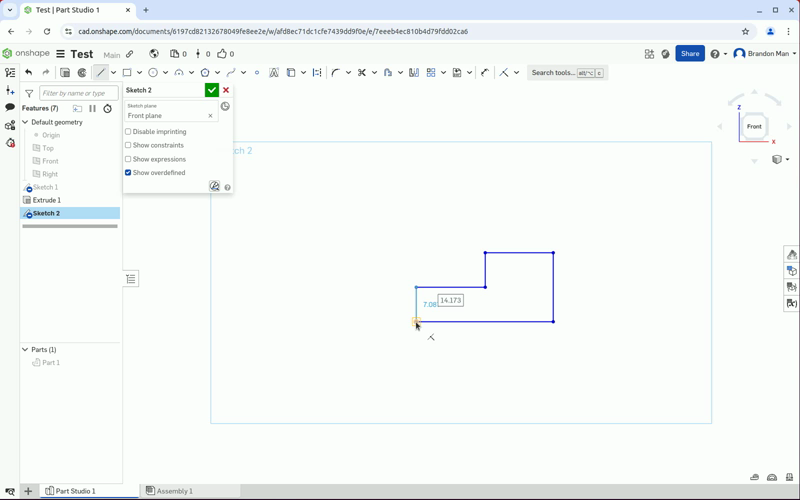
mouse_move(529, 313)
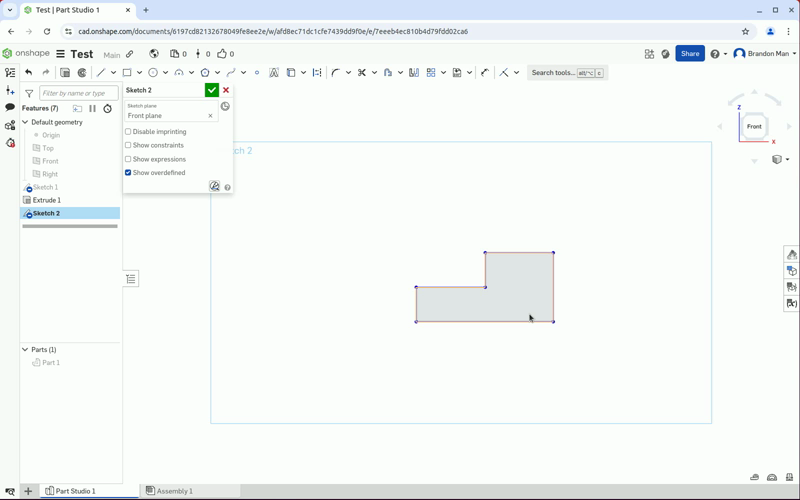
click(529, 313)
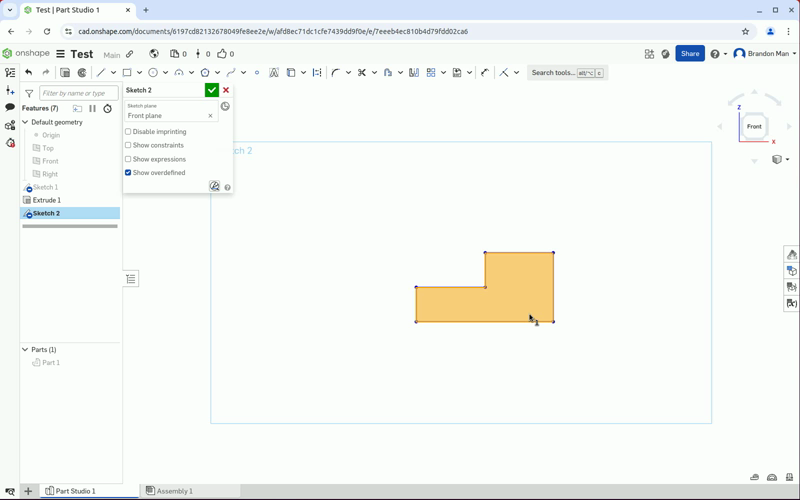
mouse_move(73, 352)
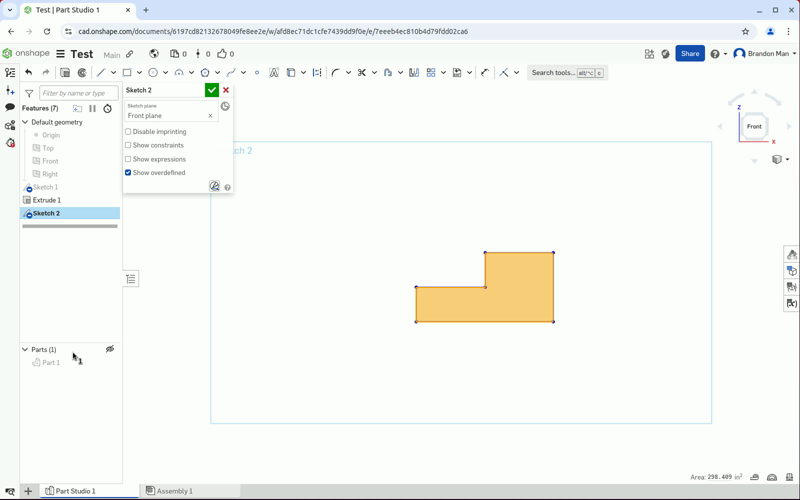
key(shift+y)
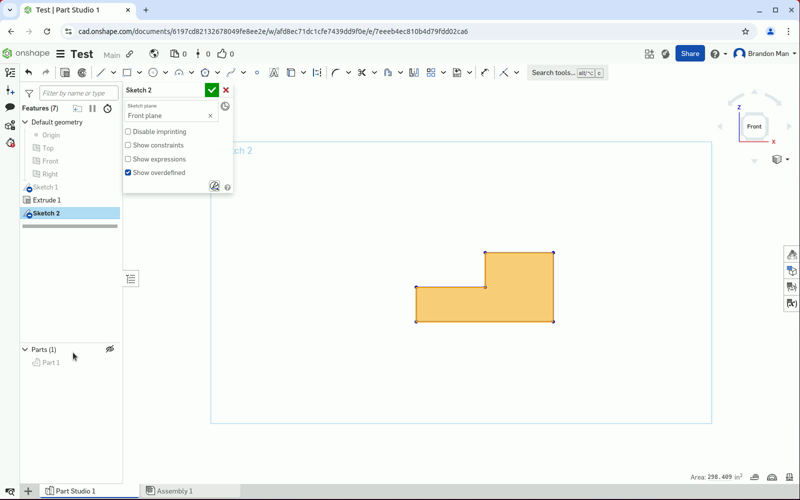
key(shift+e)
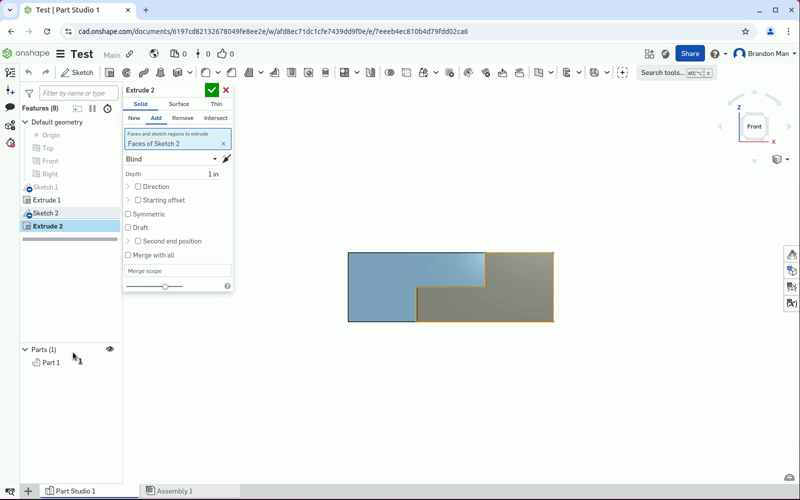
mouse_move(143, 106)
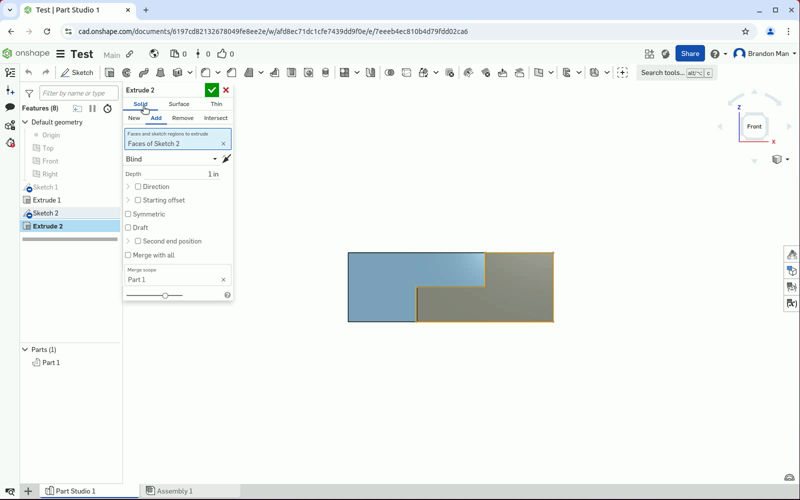
click(143, 106)
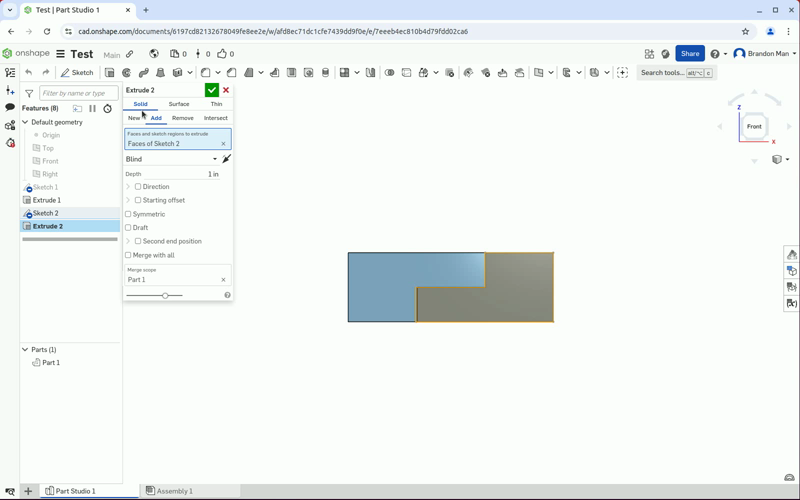
mouse_move(137, 120)
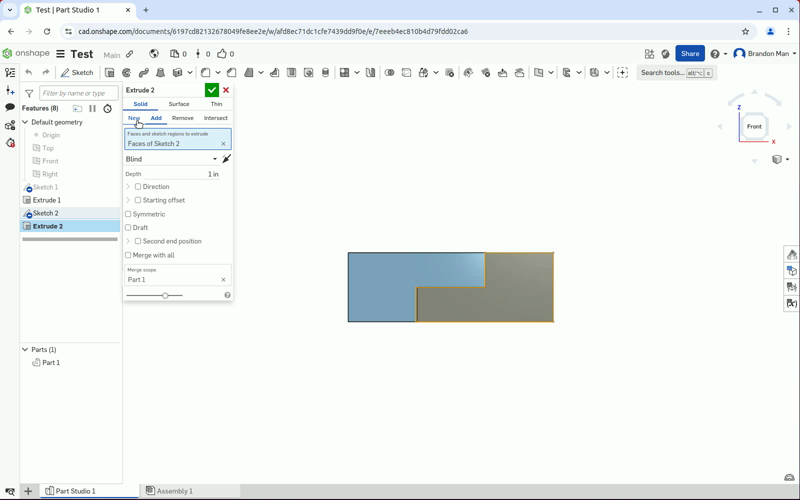
click(137, 120)
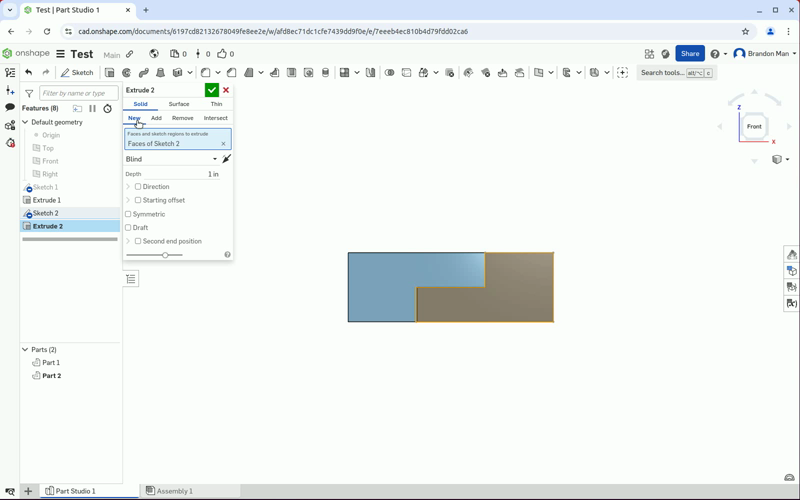
key(tab, 4)
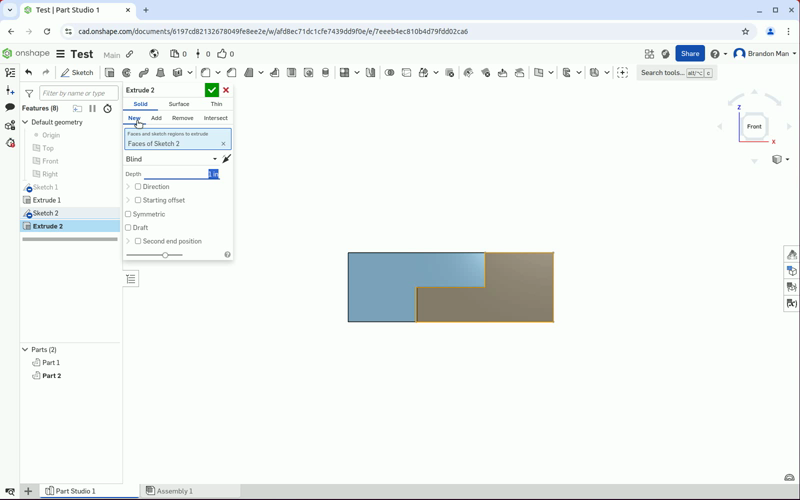
text(6.981)
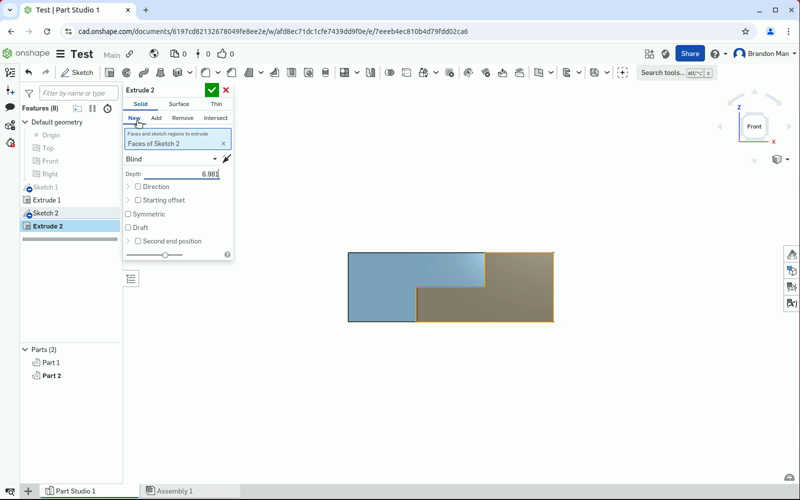
key(enter)
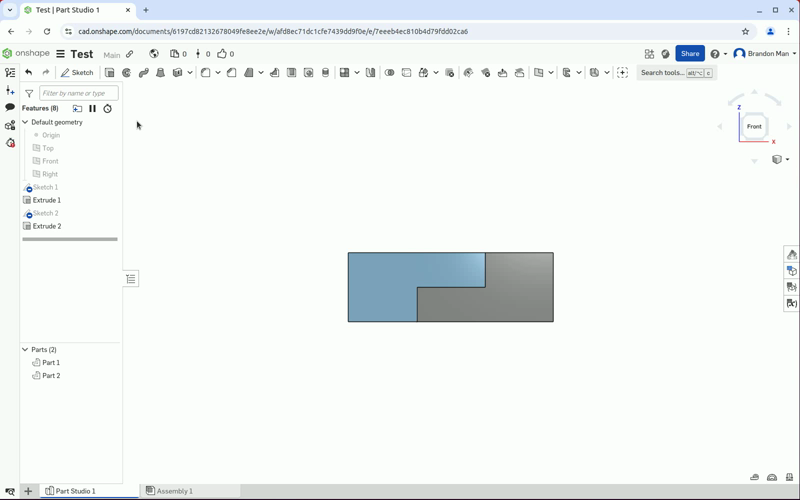
key(shift+h)
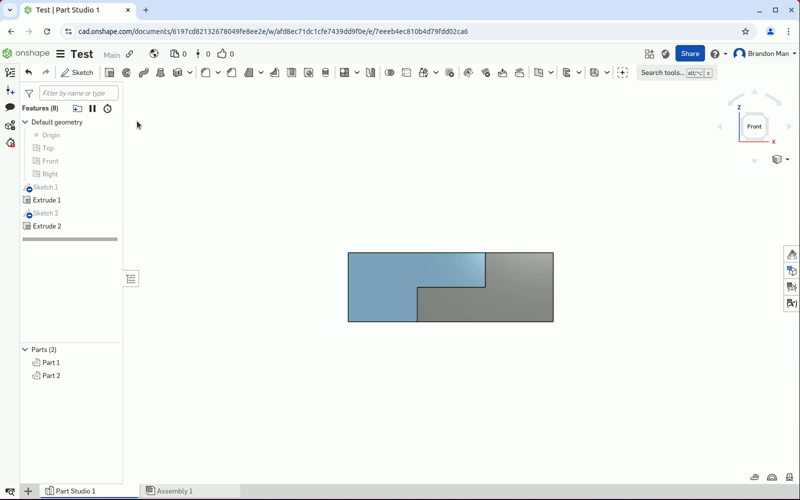
key(shift+h)
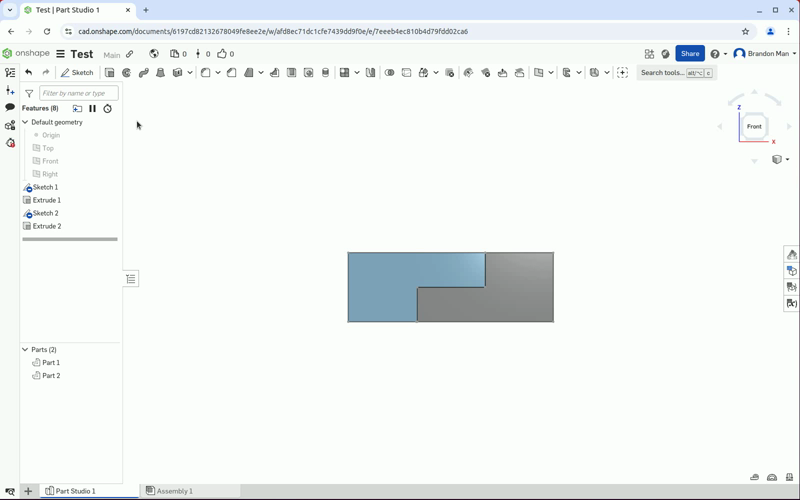
key(shift+7)
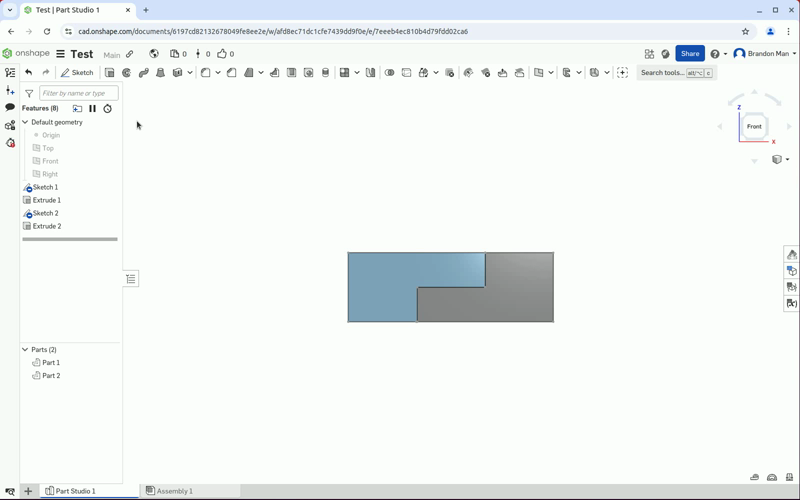
key(left, 2)
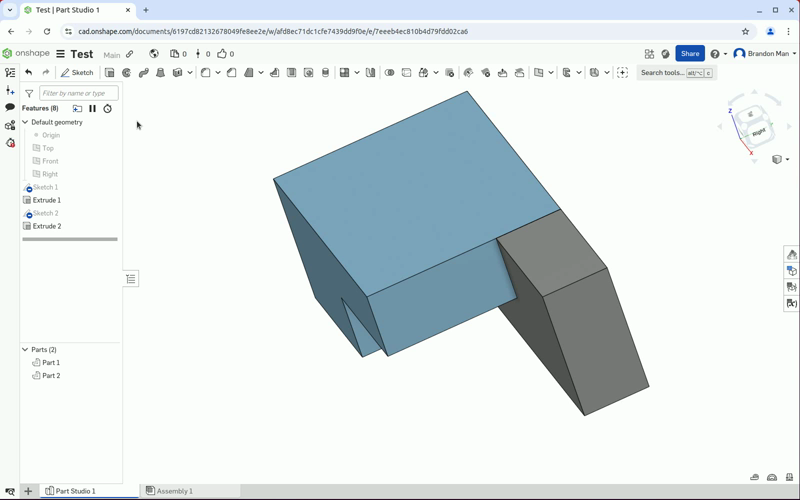
key(down, 2)
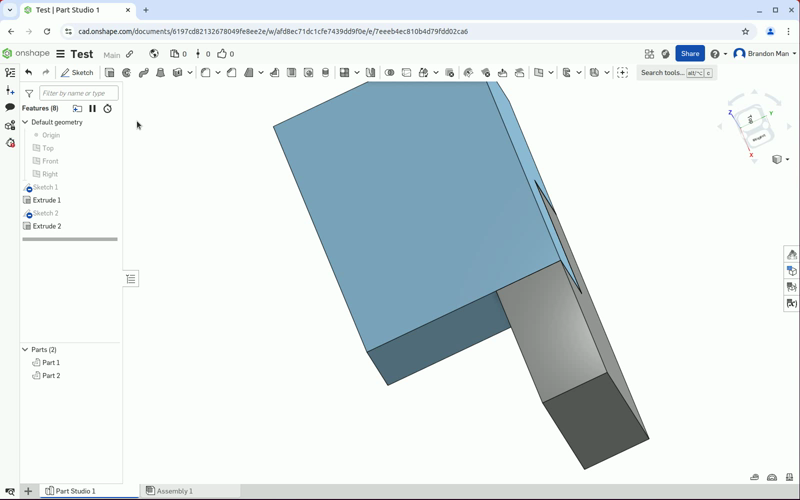
key(up, 2)
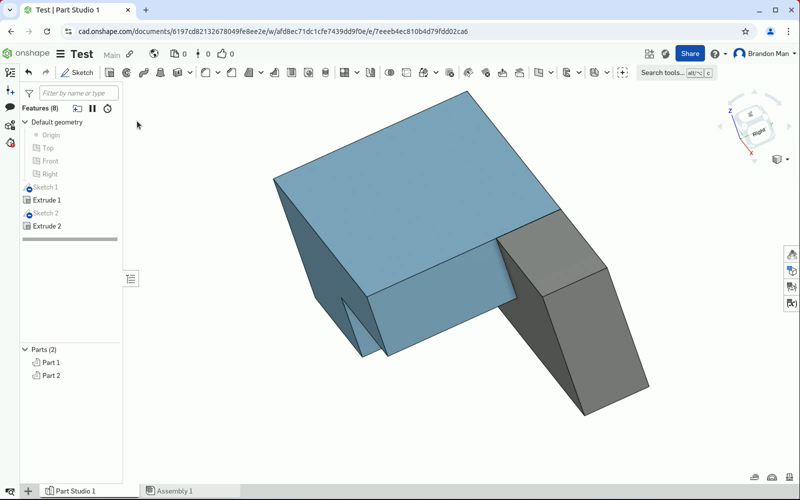
key(right, 2)
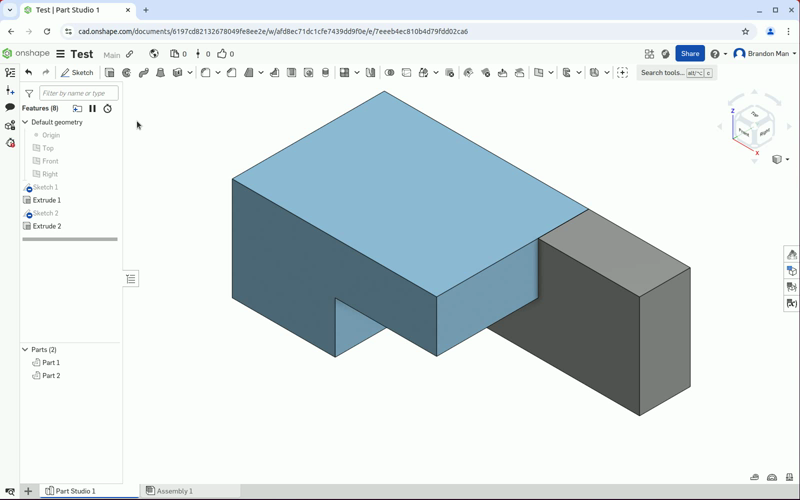
mouse_move(73, 189)
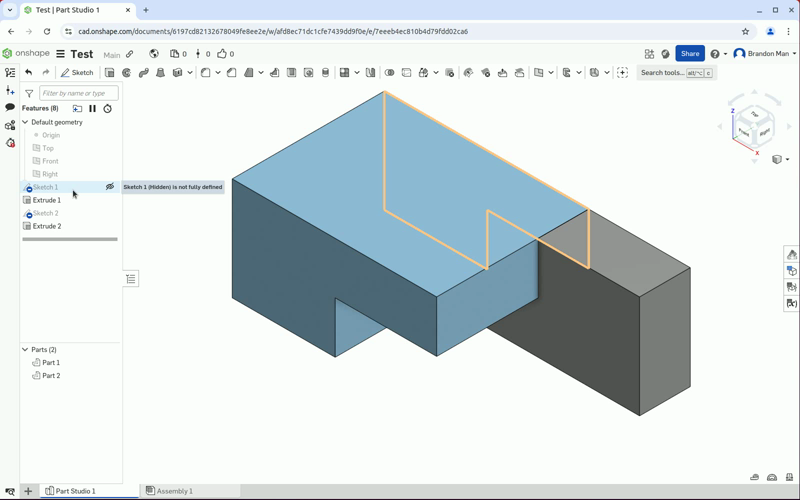
click(73, 189)